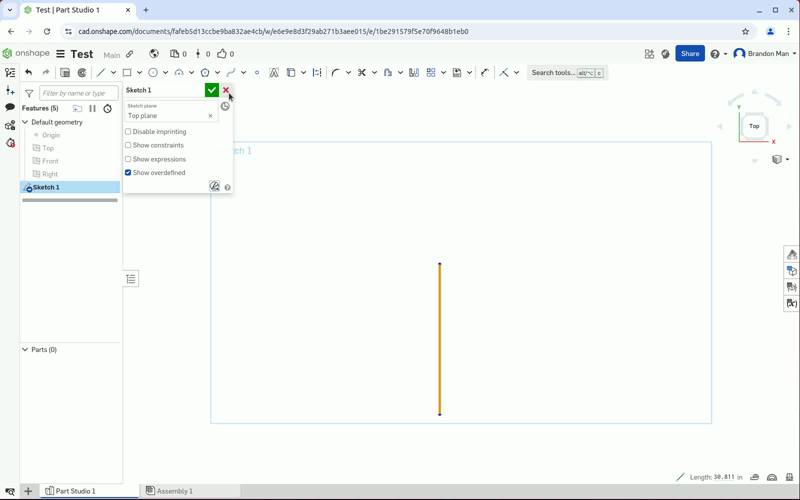
key(shift+h)
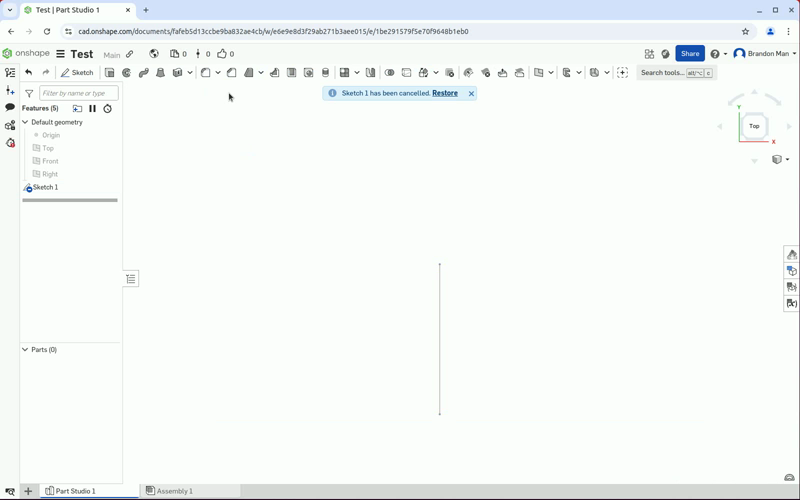
key(shift+s)
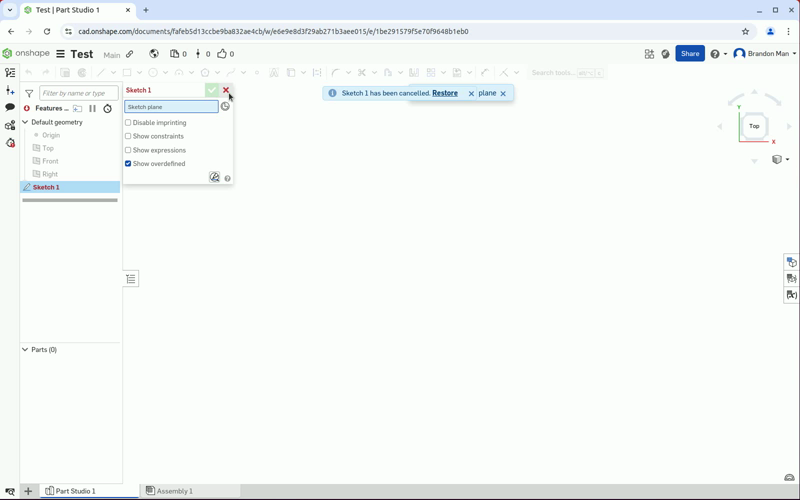
mouse_move(73, 150)
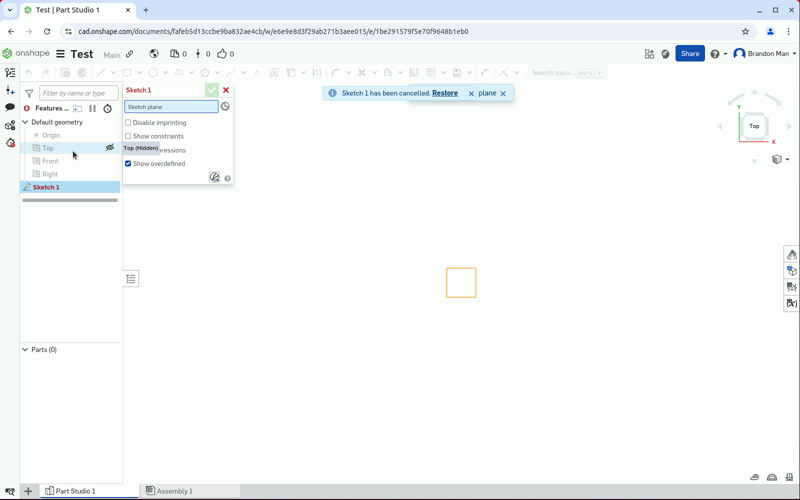
click(73, 150)
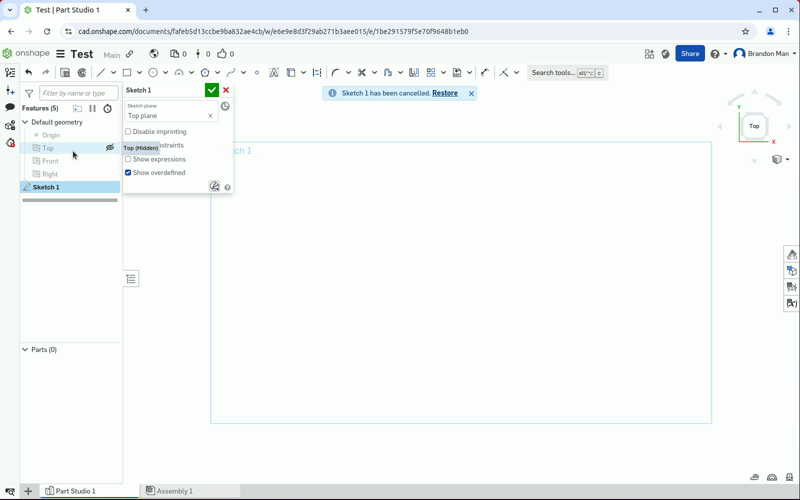
mouse_move(73, 352)
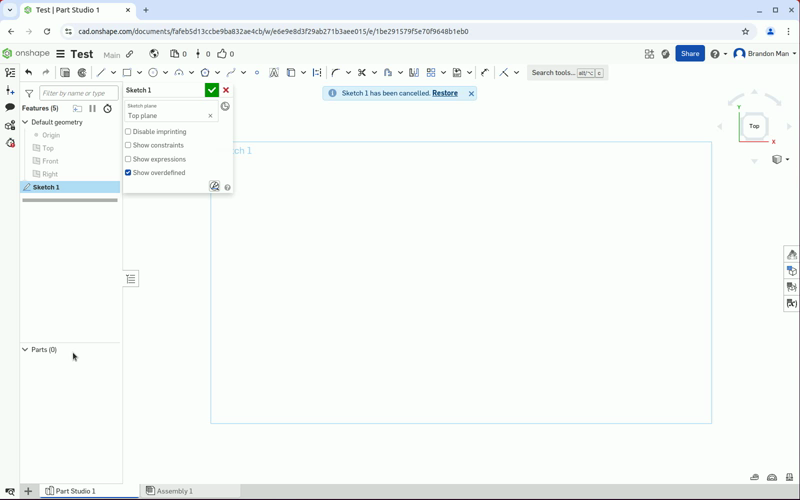
key(y)
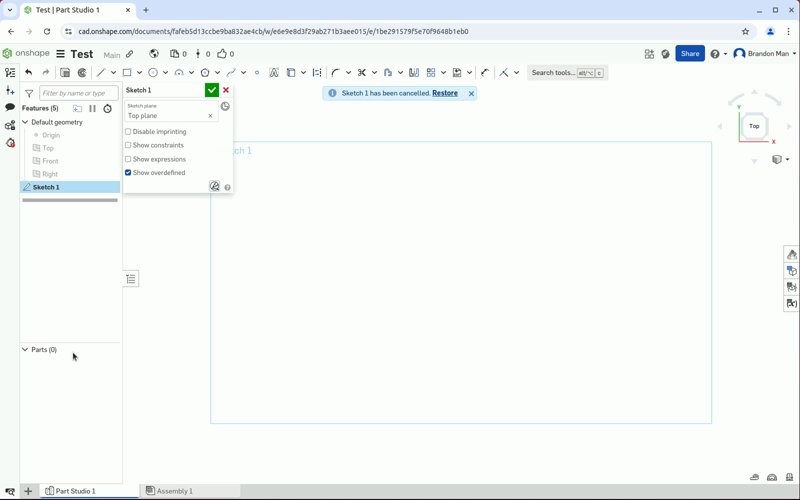
key(l)
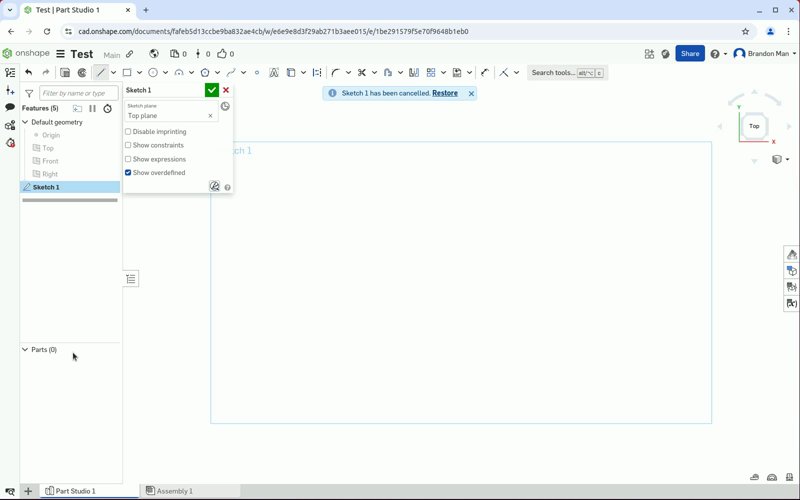
key_down(shift)
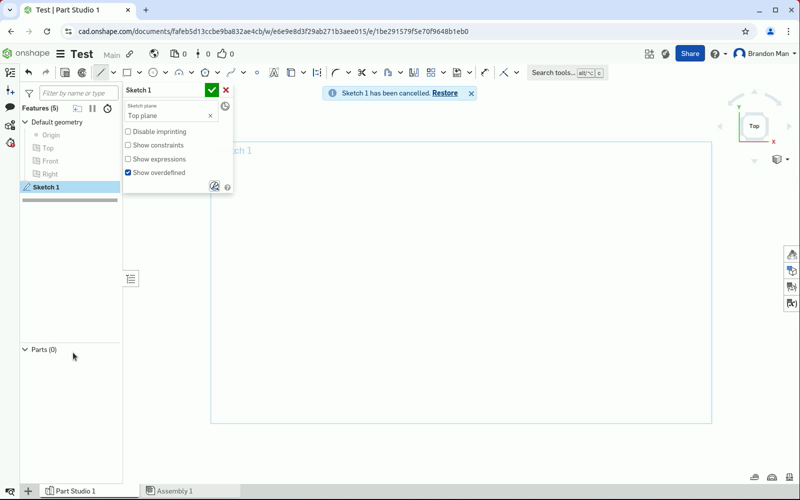
mouse_move(348, 386)
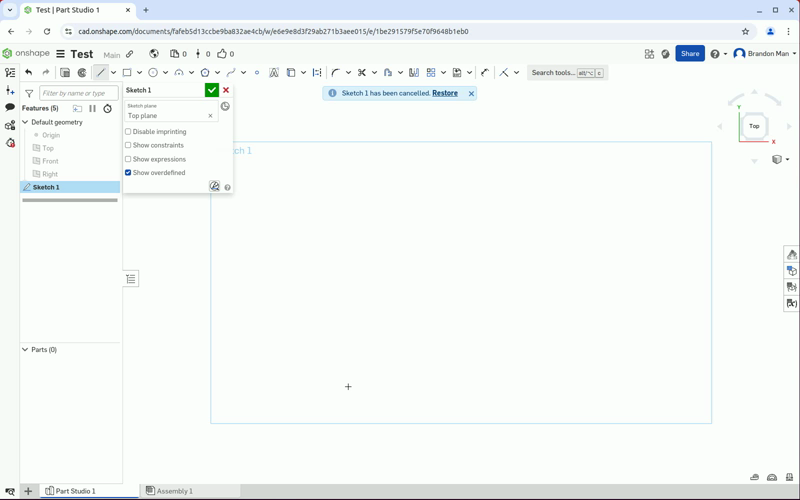
click(348, 386)
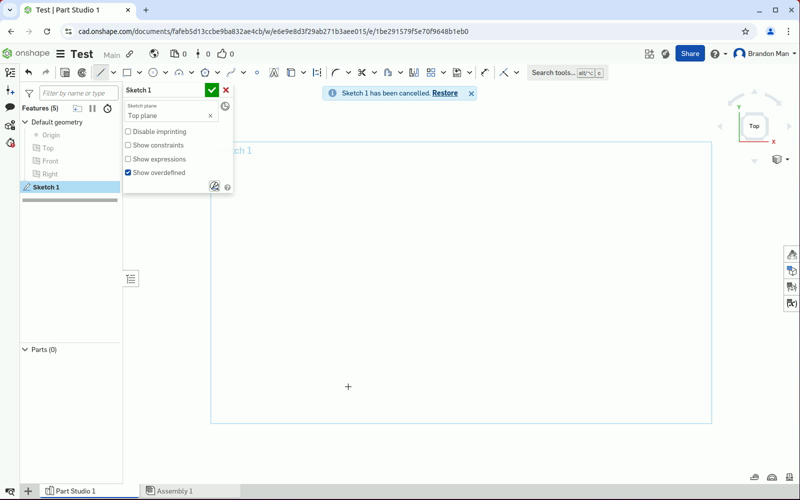
key_up(shift)
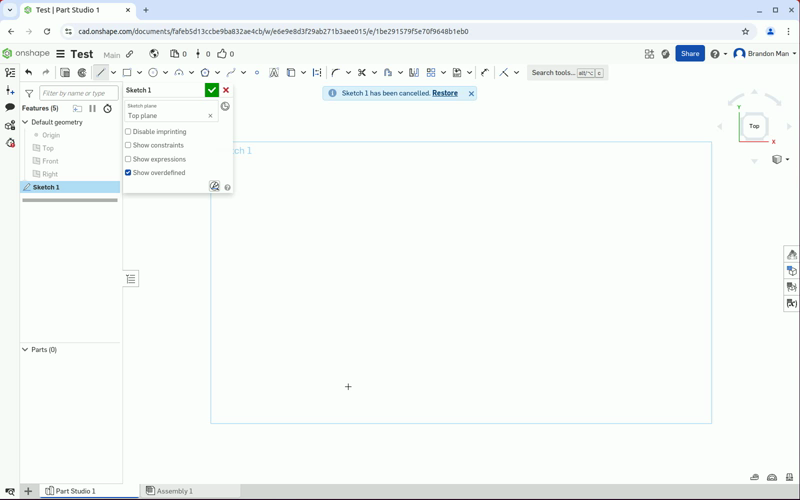
key_down(shift)
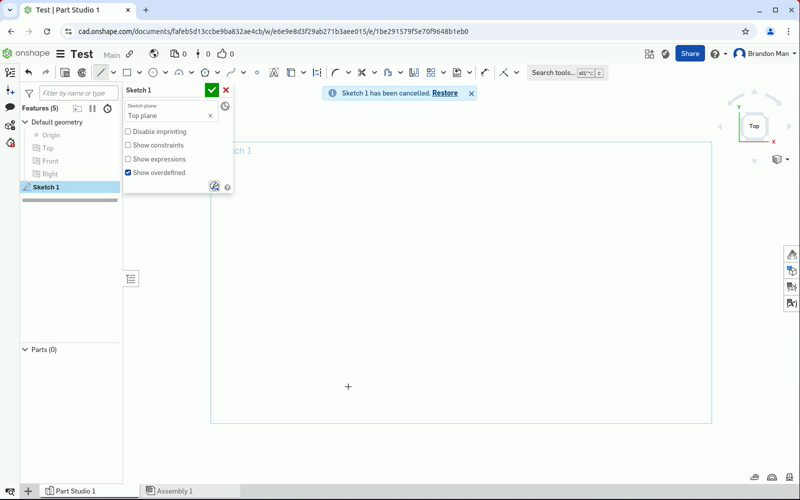
mouse_move(378, 386)
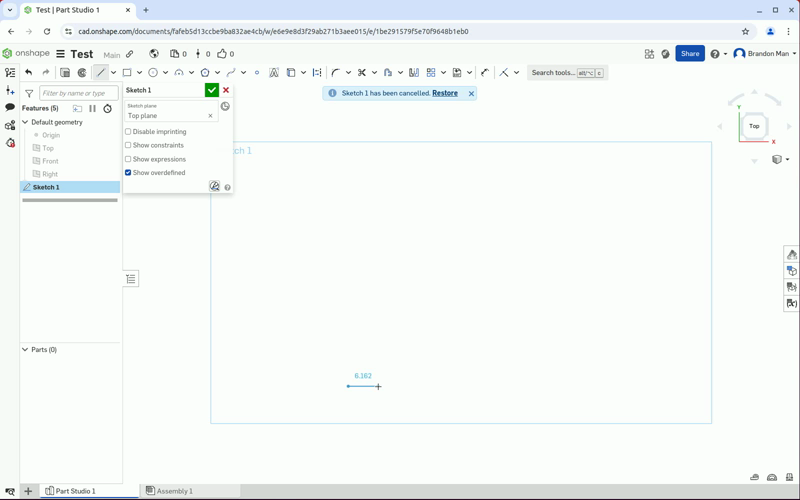
mouse_move(383, 386)
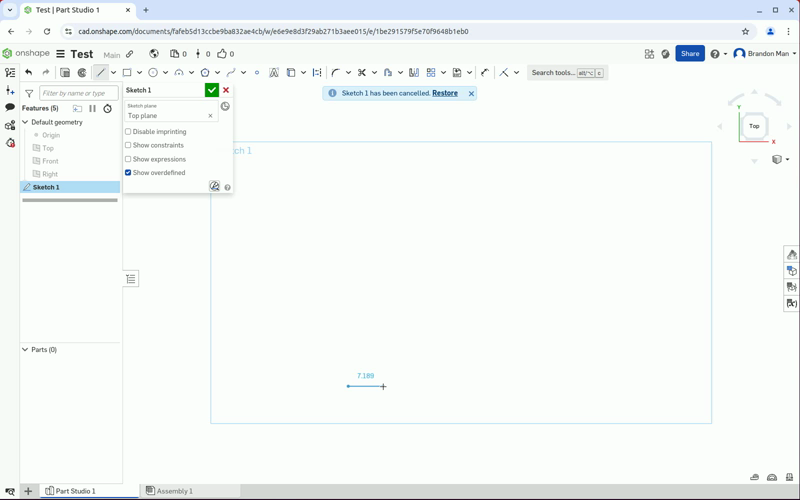
click(383, 386)
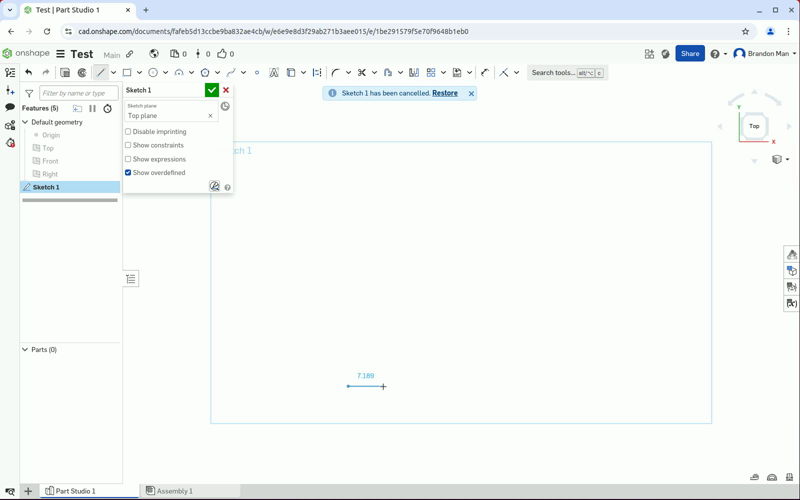
key_up(shift)
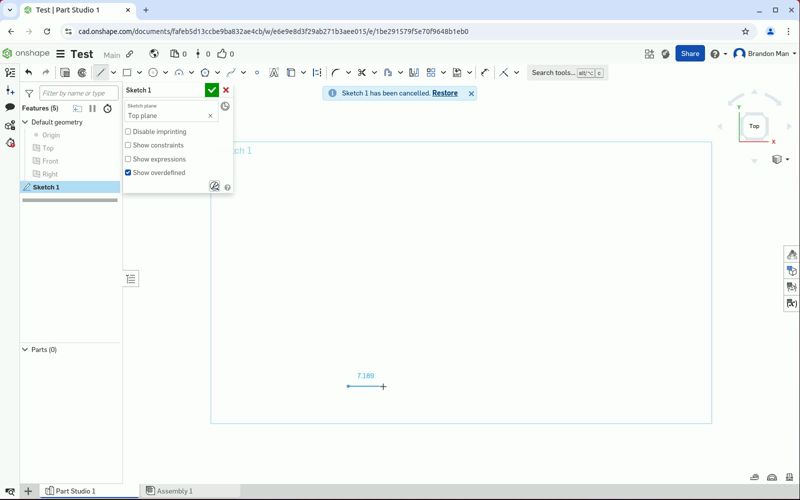
key_down(shift)
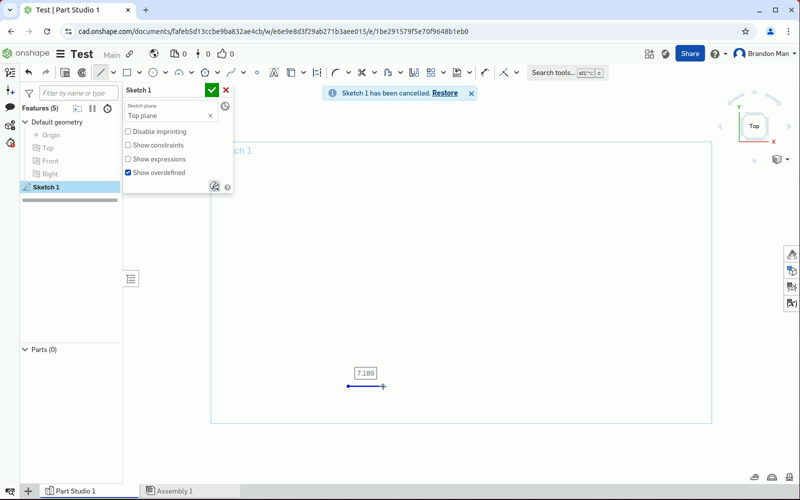
mouse_move(413, 386)
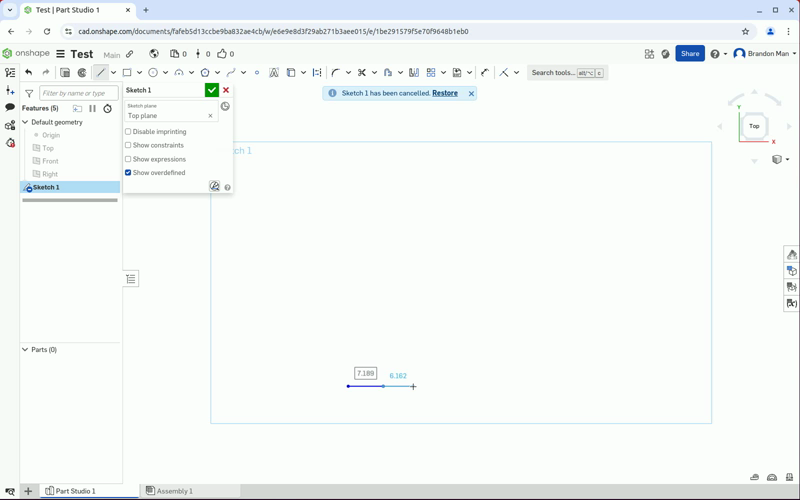
mouse_move(383, 351)
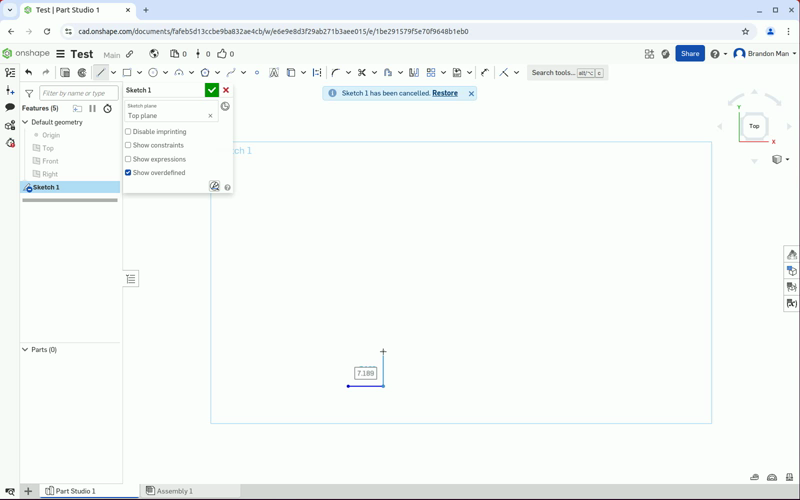
click(383, 351)
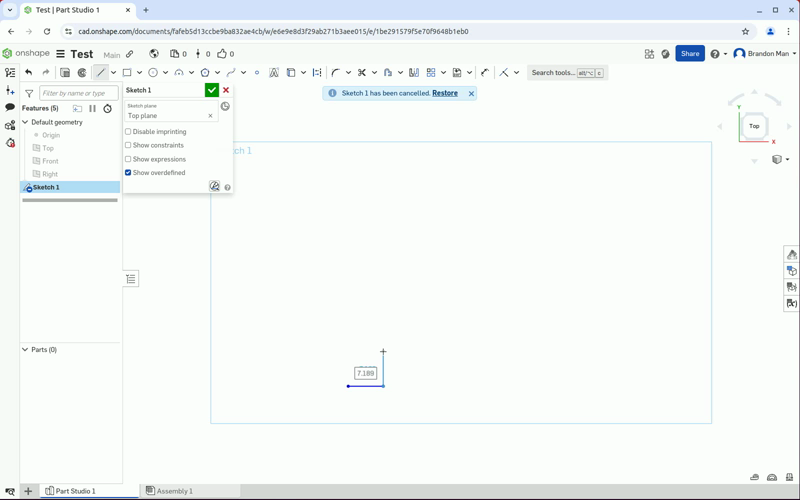
key_up(shift)
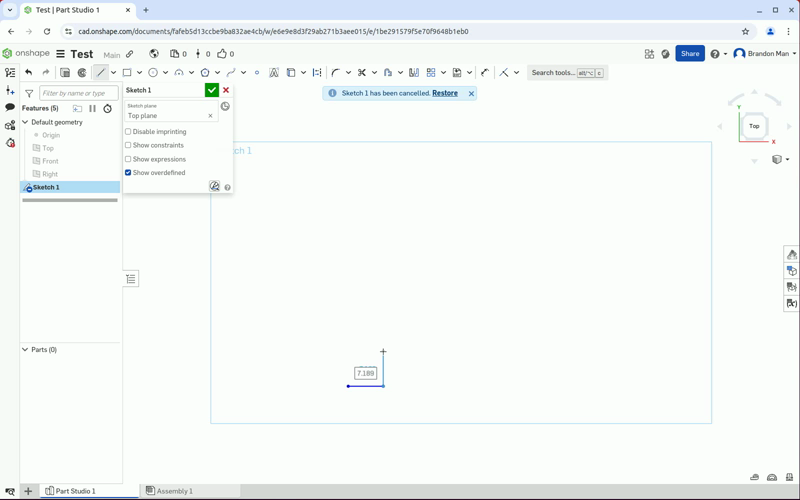
key_down(shift)
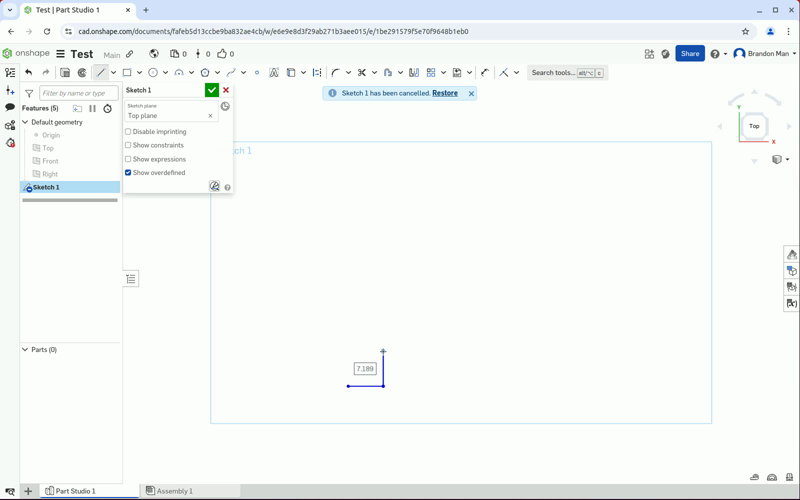
mouse_move(383, 282)
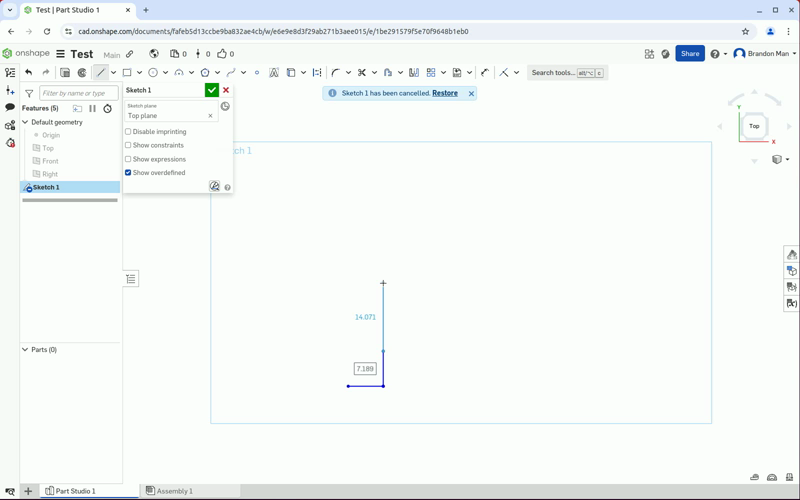
click(383, 282)
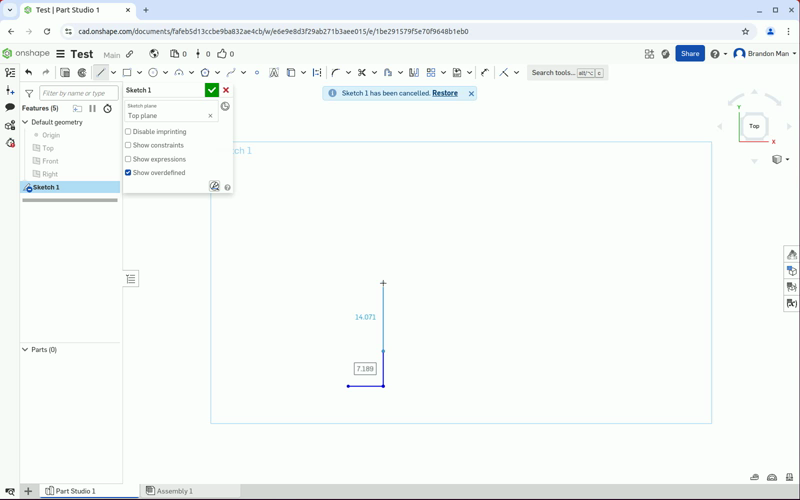
key_up(shift)
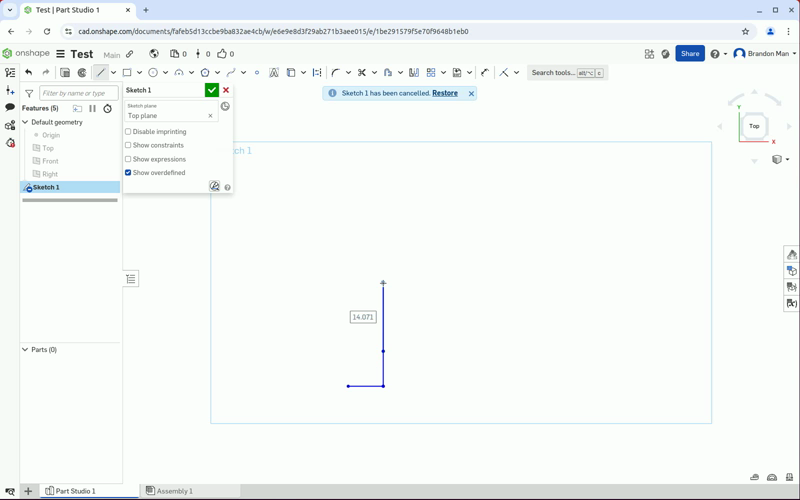
key_down(shift)
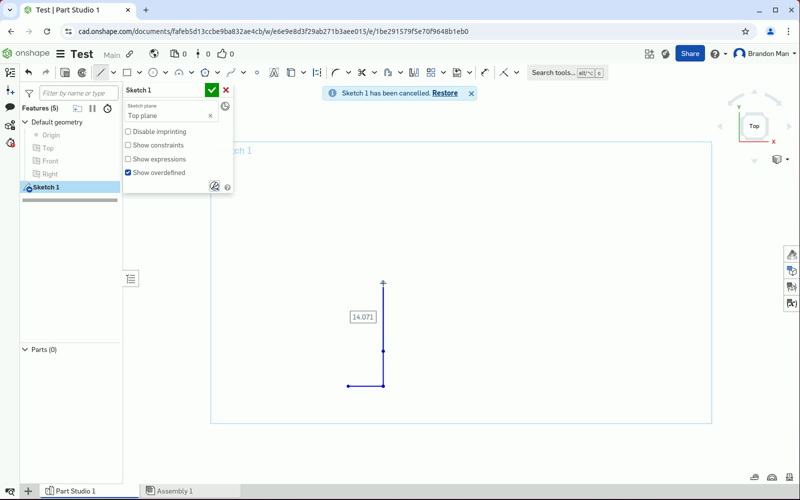
mouse_move(413, 282)
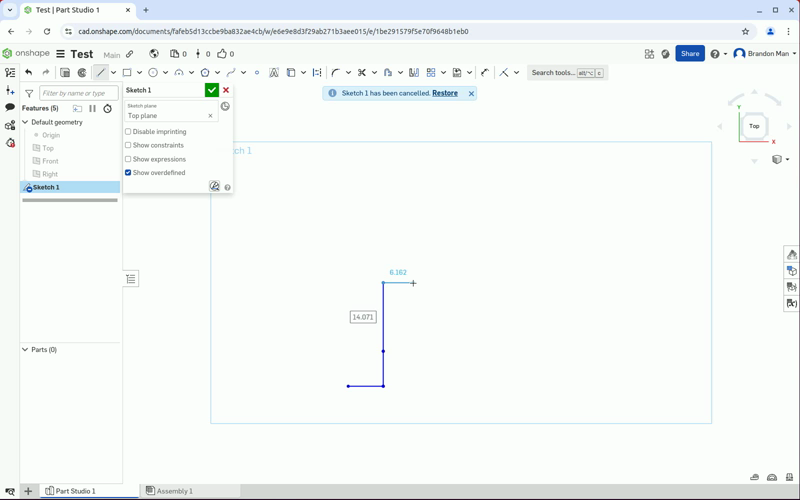
mouse_move(348, 282)
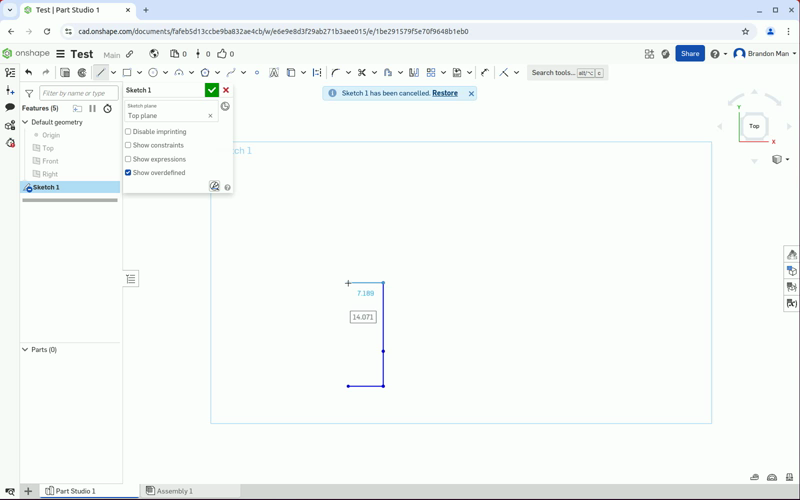
click(348, 282)
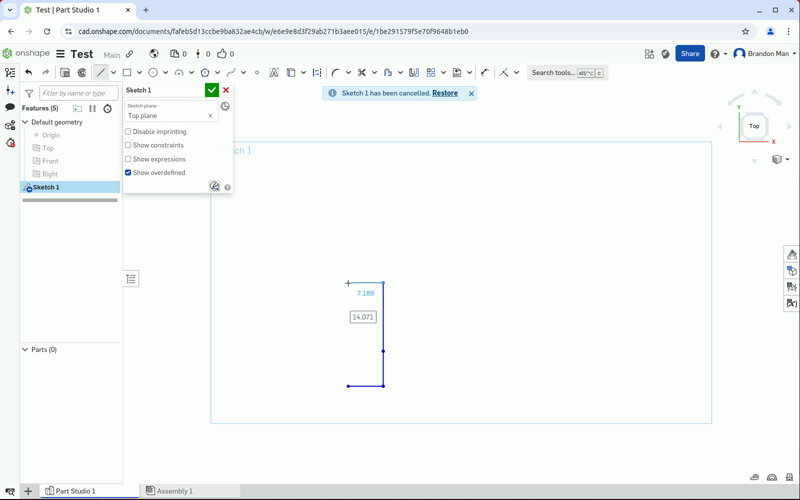
key_up(shift)
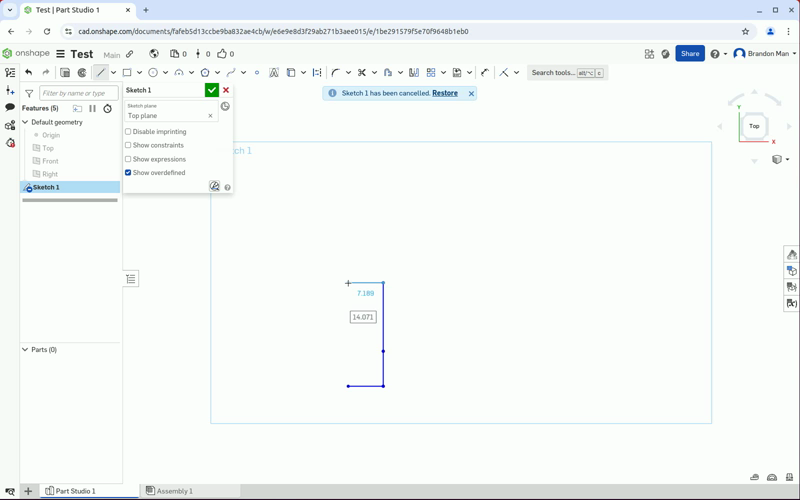
key_down(shift)
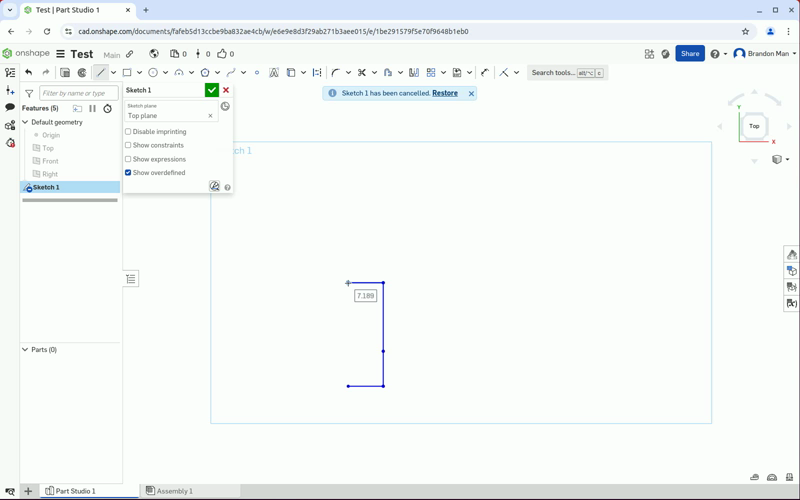
mouse_move(348, 386)
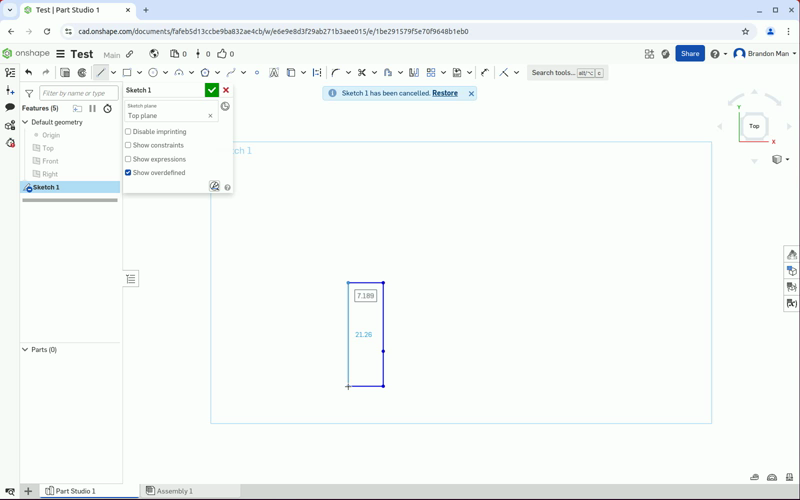
key_up(shift)
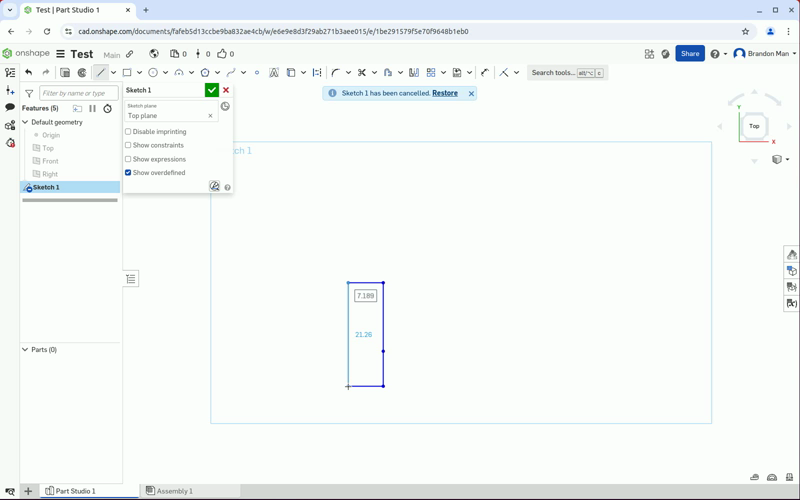
click(348, 386)
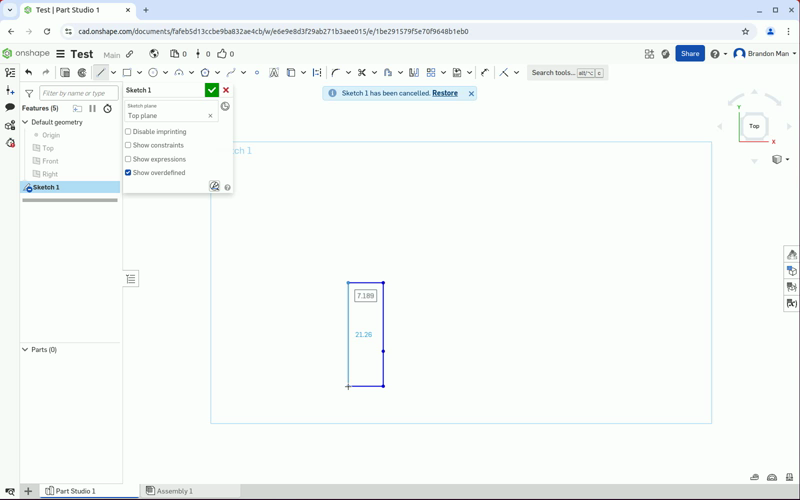
key(esc)
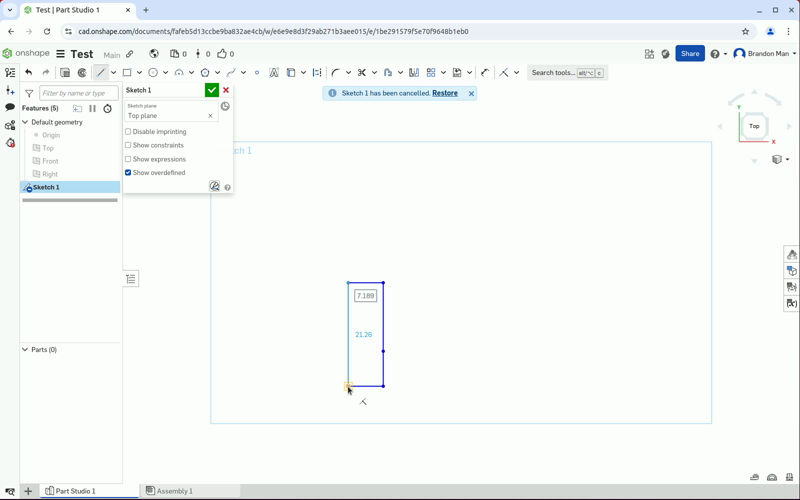
mouse_move(369, 333)
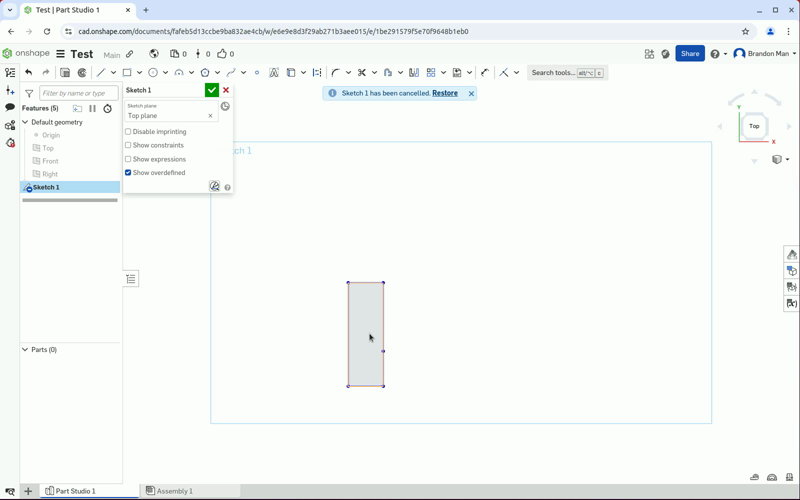
click(369, 333)
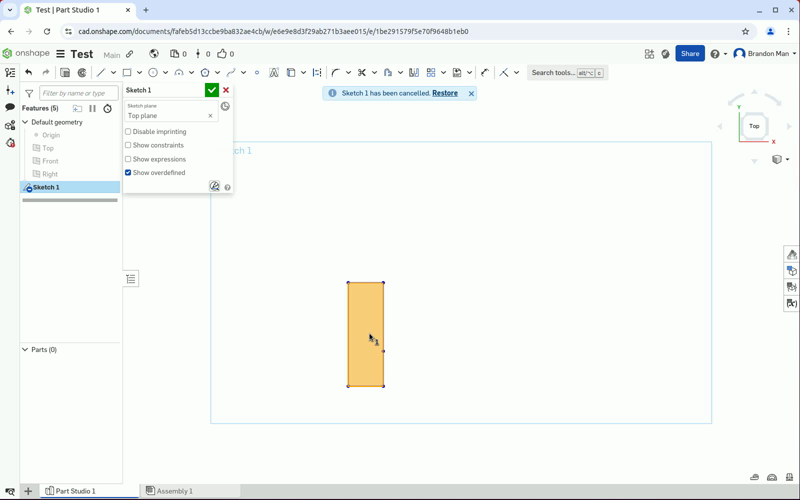
mouse_move(73, 352)
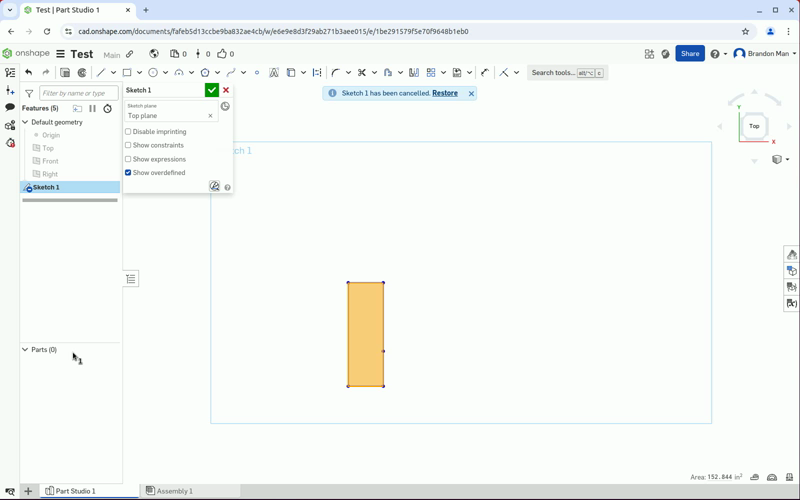
key(shift+y)
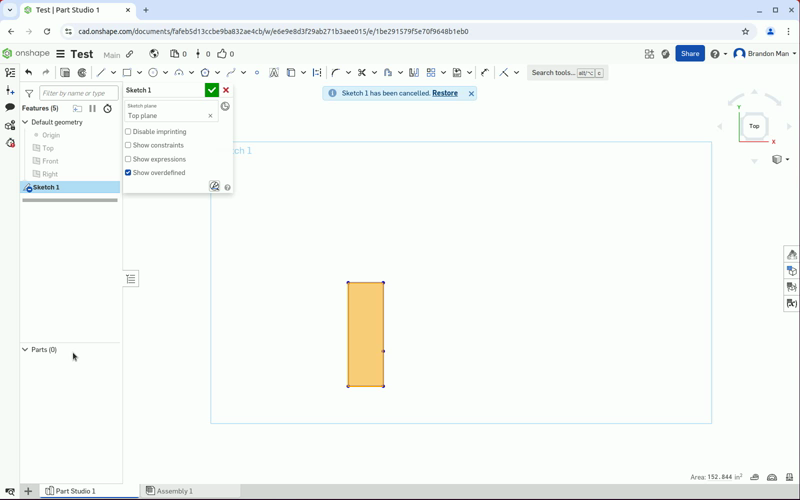
key(shift+e)
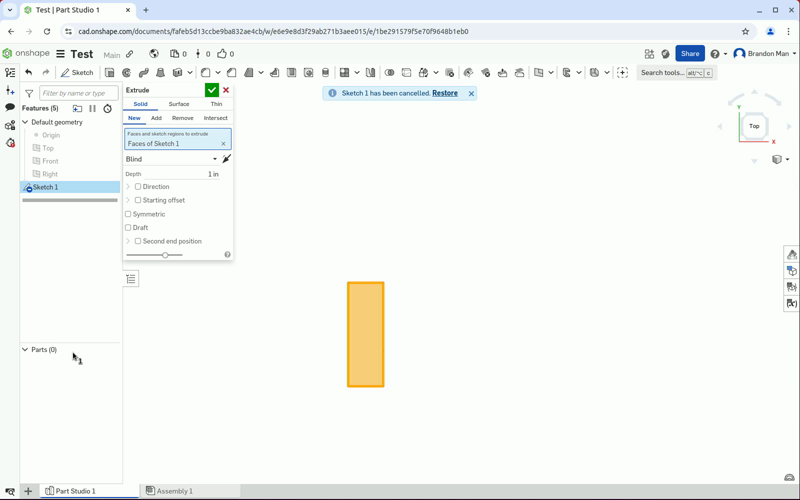
mouse_move(143, 106)
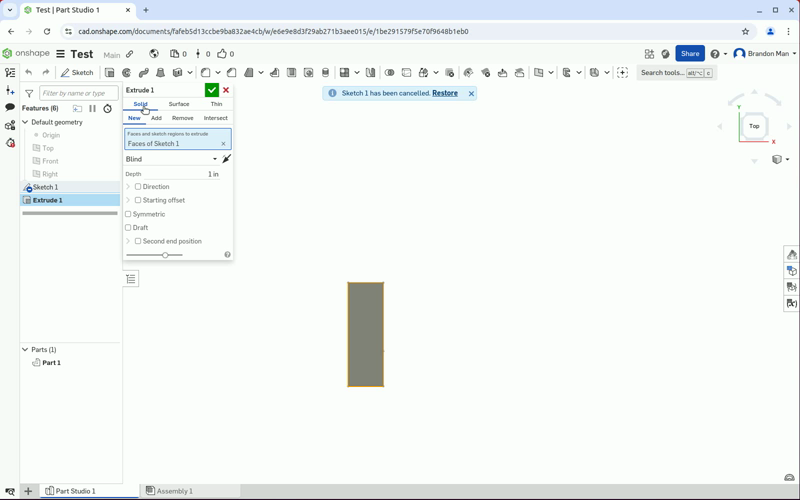
click(143, 106)
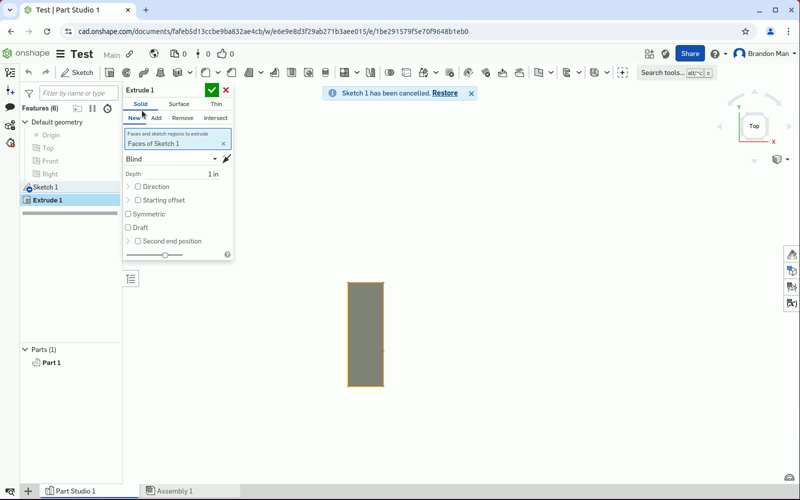
mouse_move(137, 120)
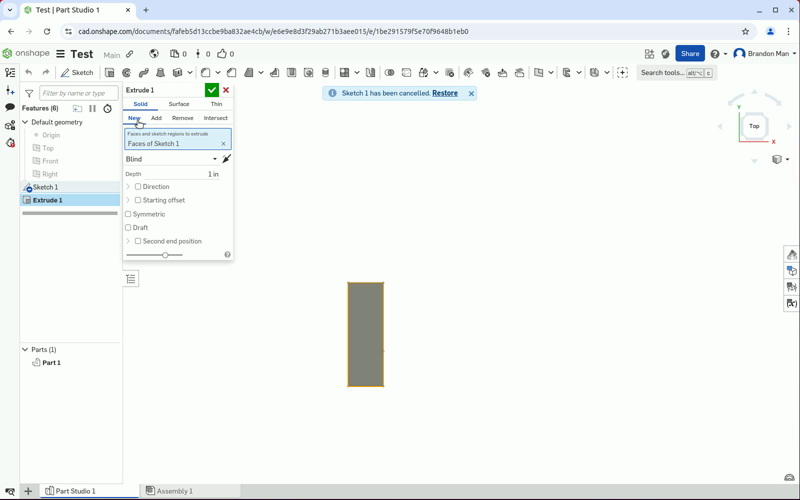
click(137, 120)
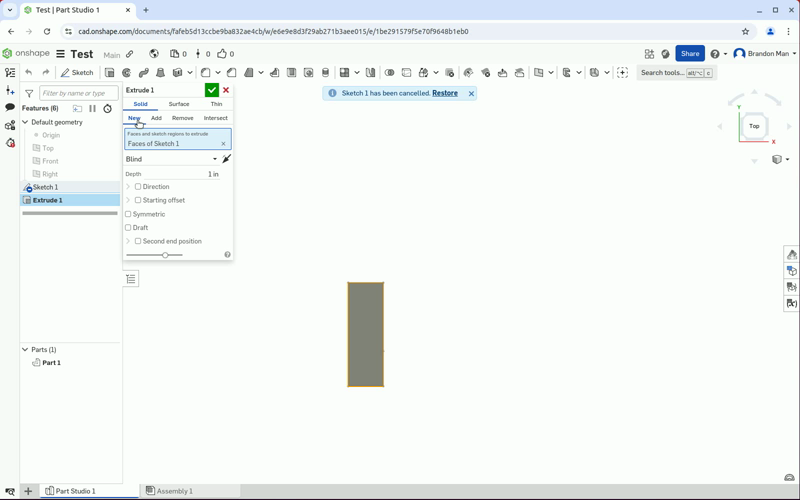
key(tab, 4)
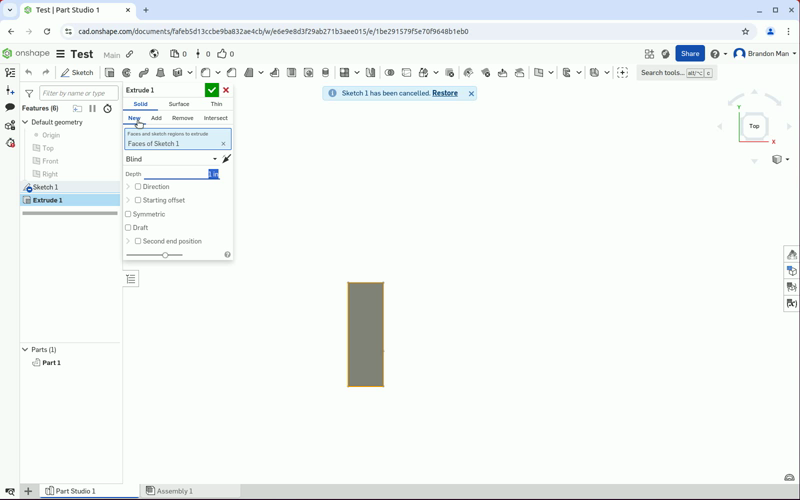
text(6.981)
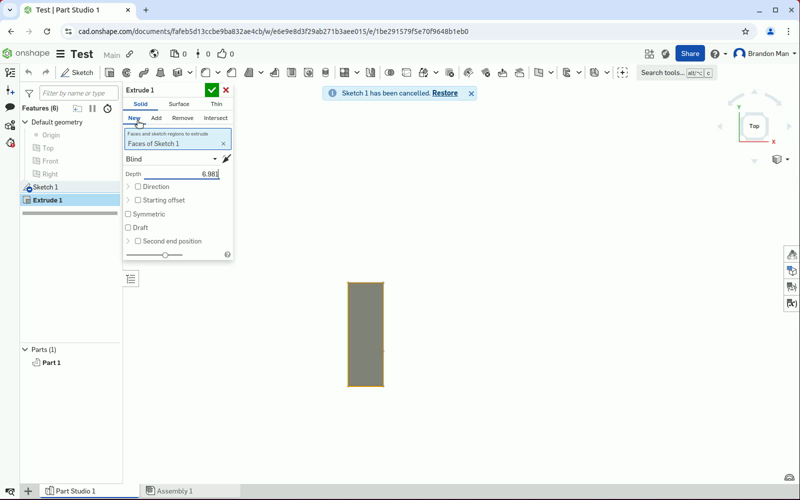
key(enter)
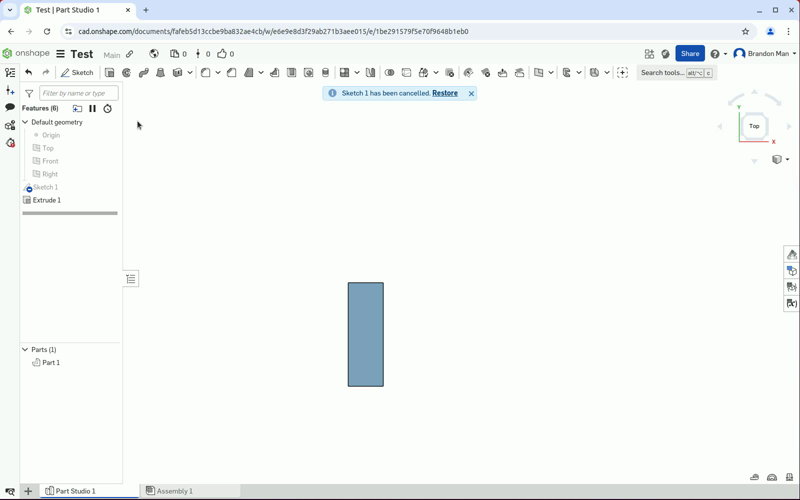
key(shift+h)
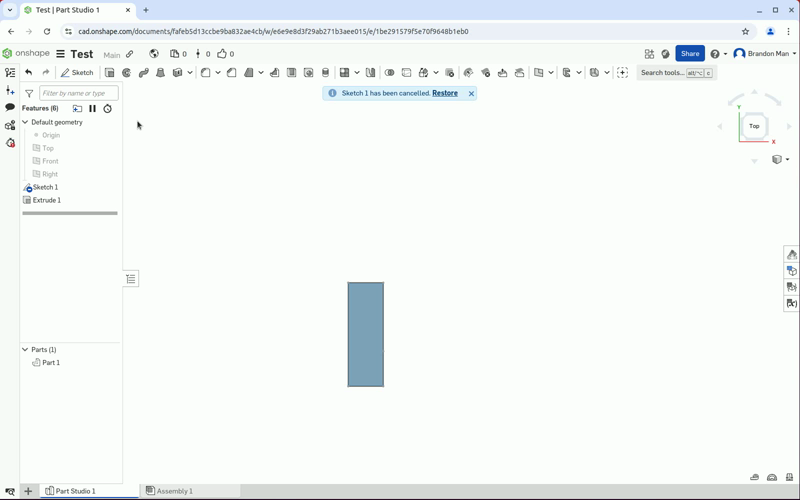
key(shift+h)
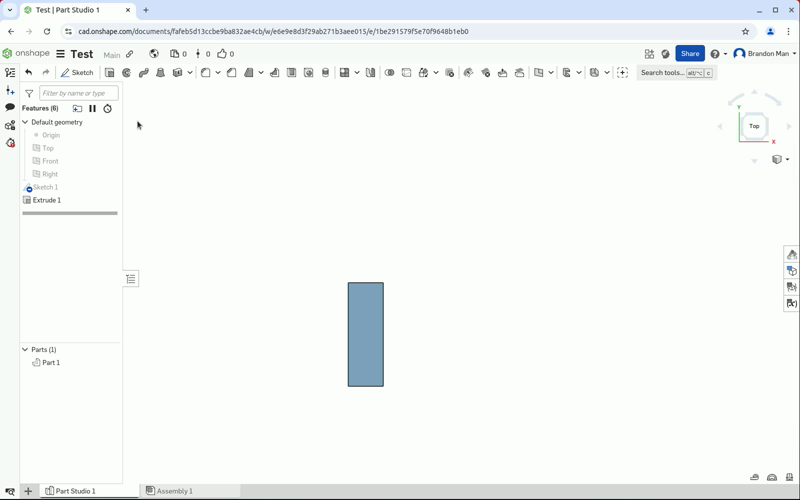
mouse_move(73, 189)
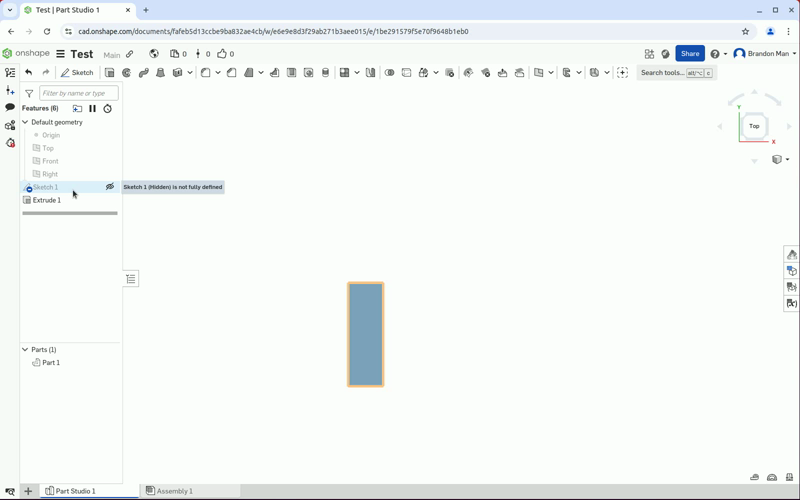
click(73, 189)
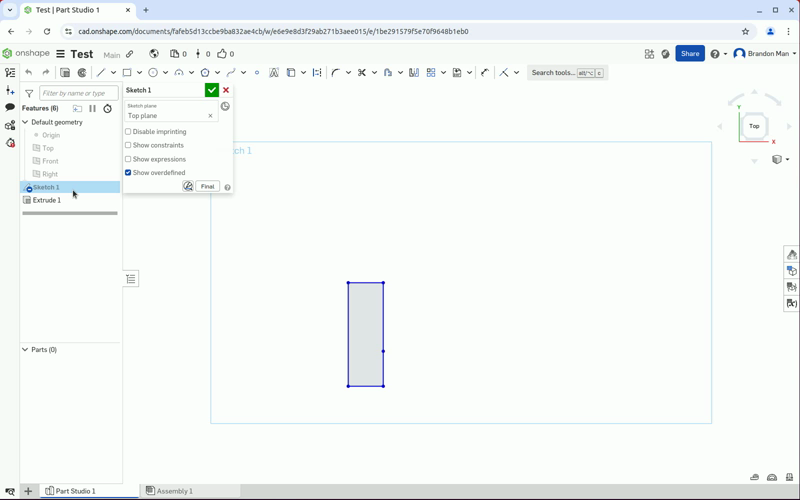
mouse_move(229, 92)
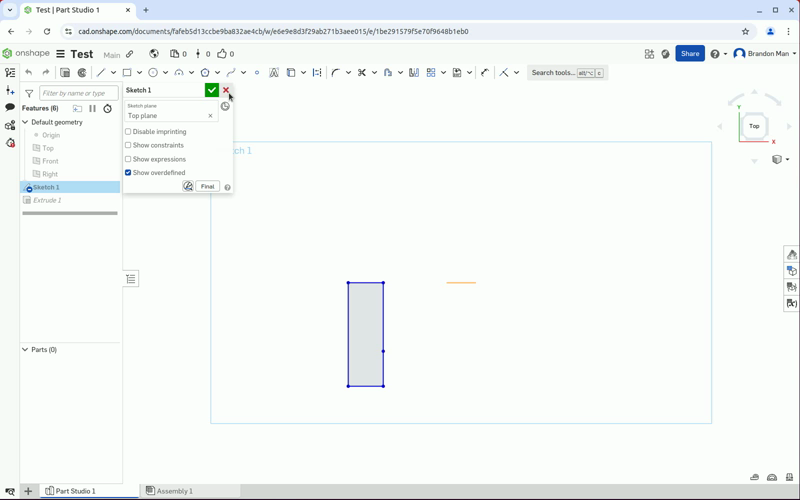
click(229, 92)
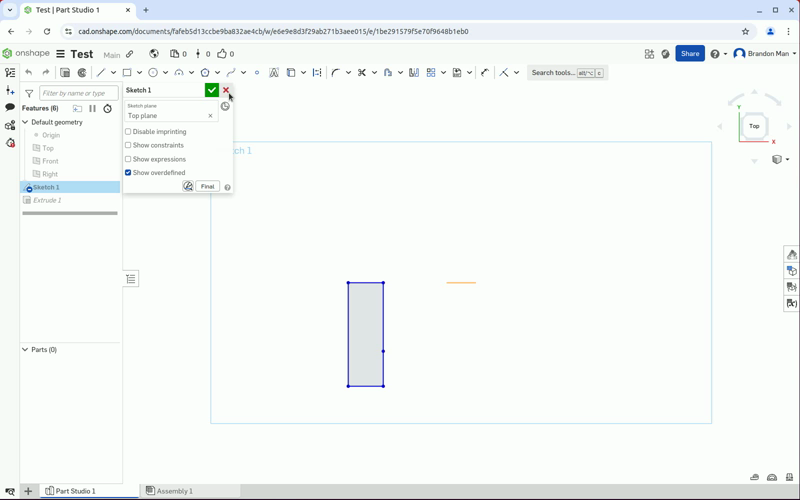
key(shift+s)
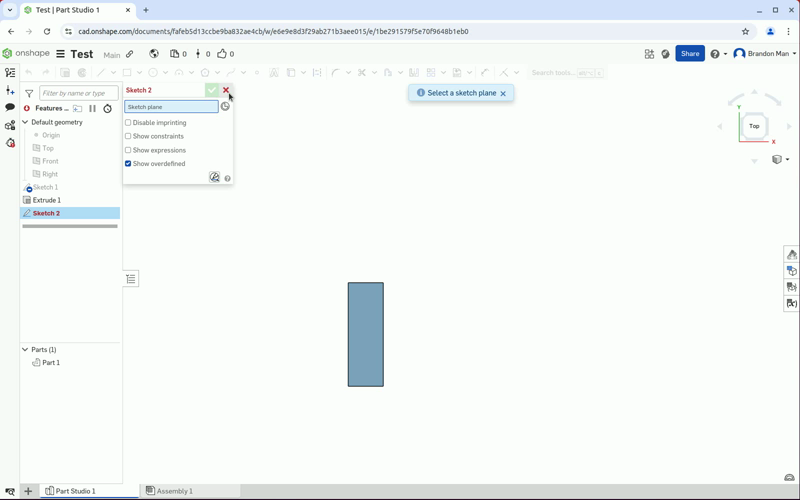
mouse_move(73, 150)
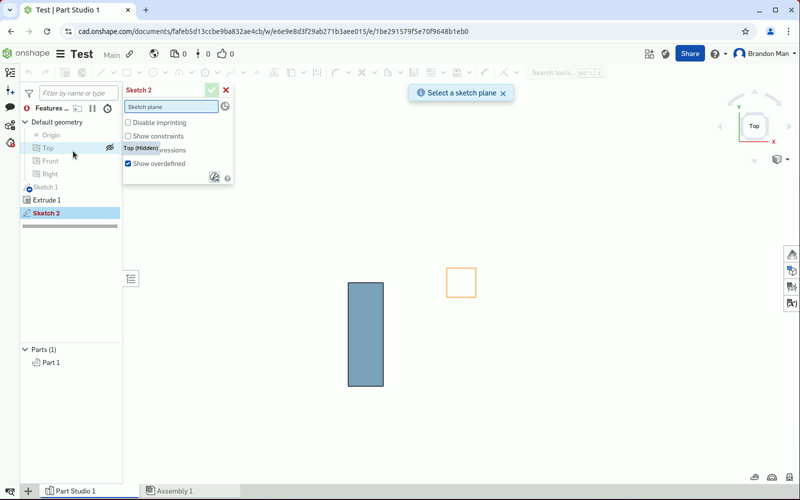
click(73, 150)
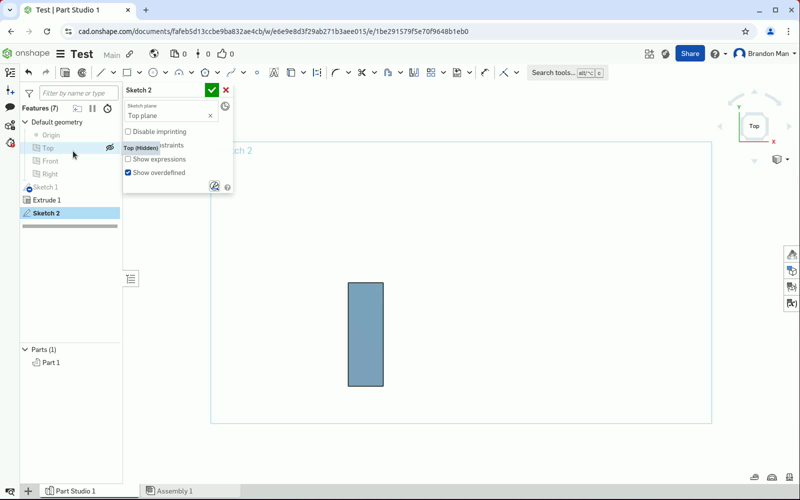
mouse_move(73, 352)
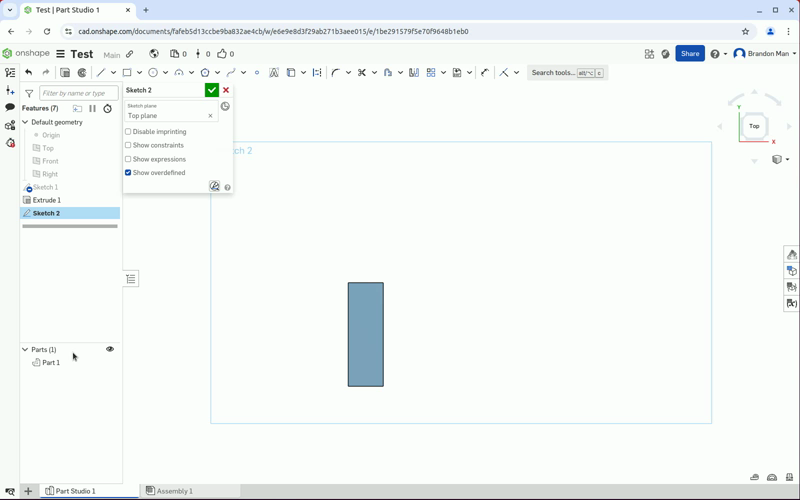
key(y)
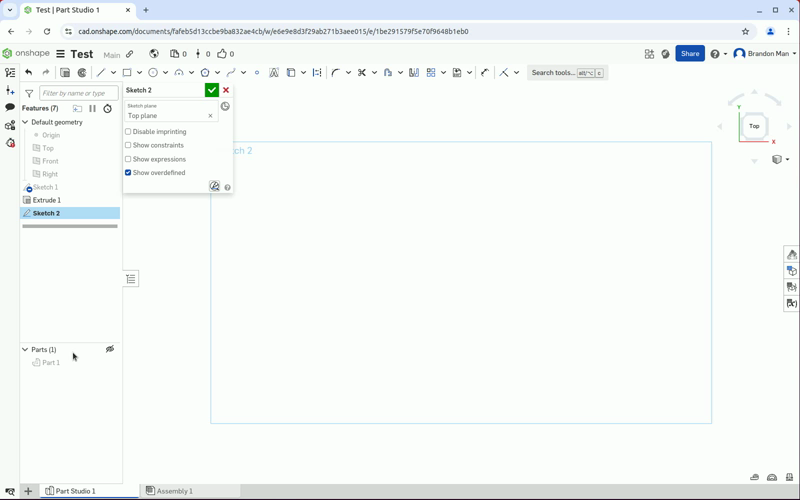
key(l)
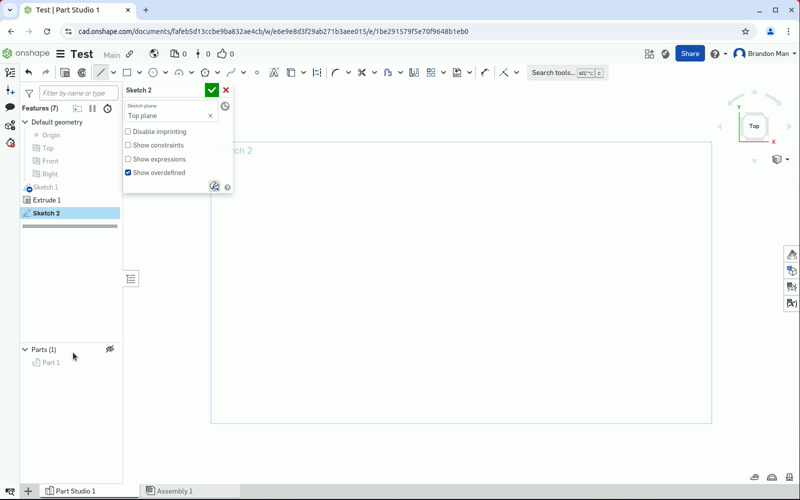
key_down(shift)
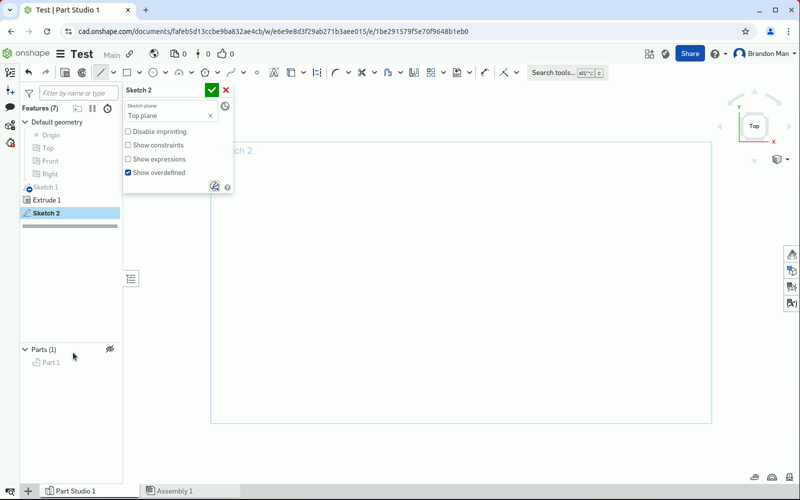
mouse_move(382, 352)
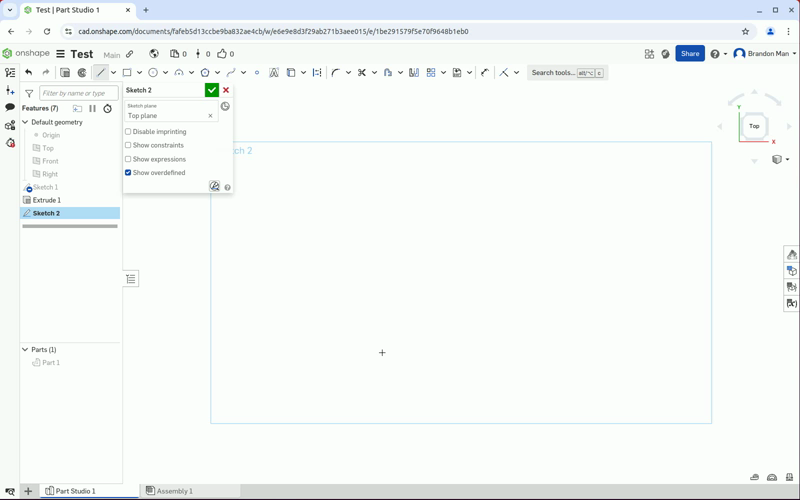
click(382, 352)
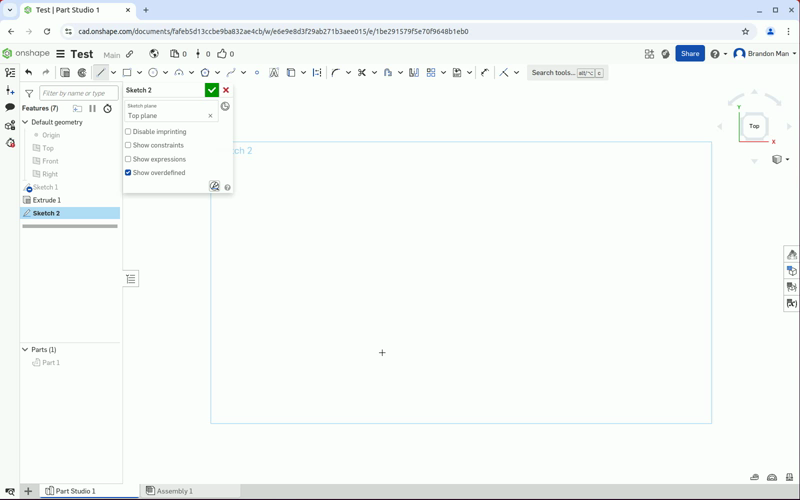
key_up(shift)
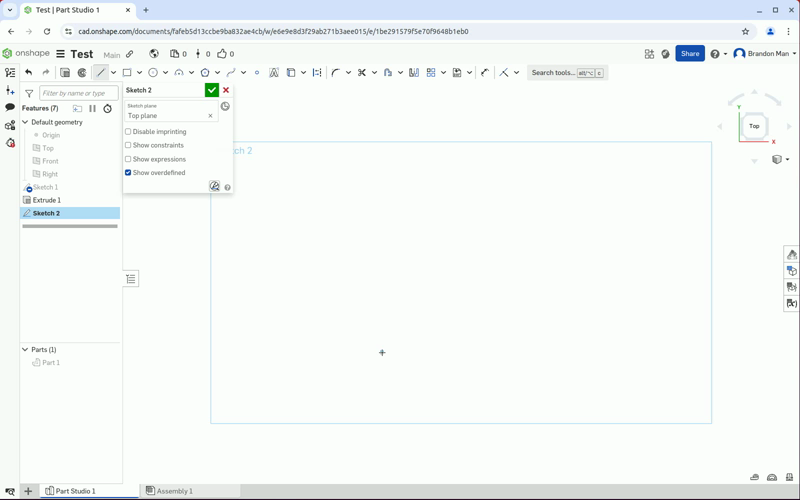
key_down(shift)
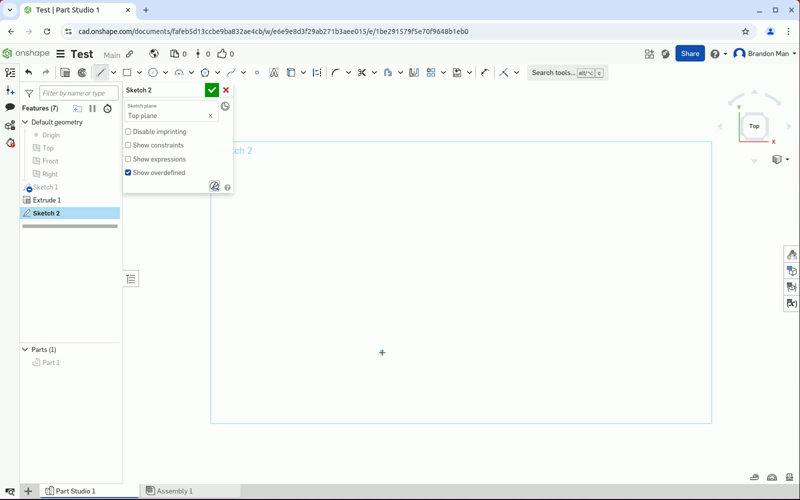
mouse_move(412, 352)
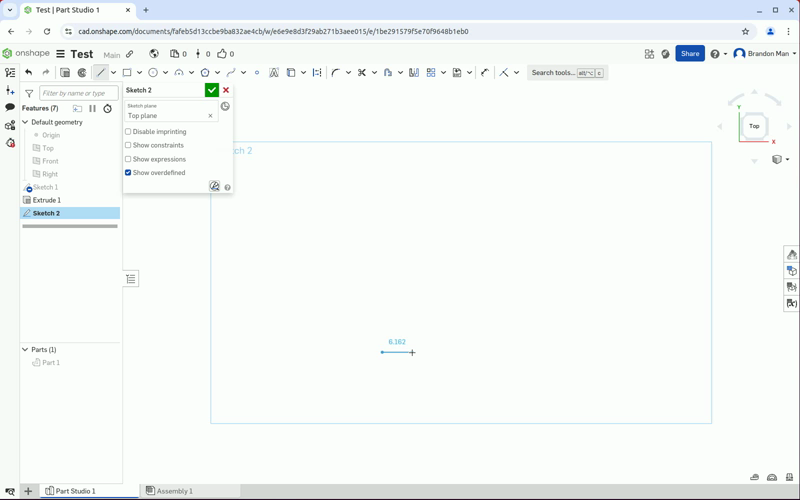
mouse_move(417, 352)
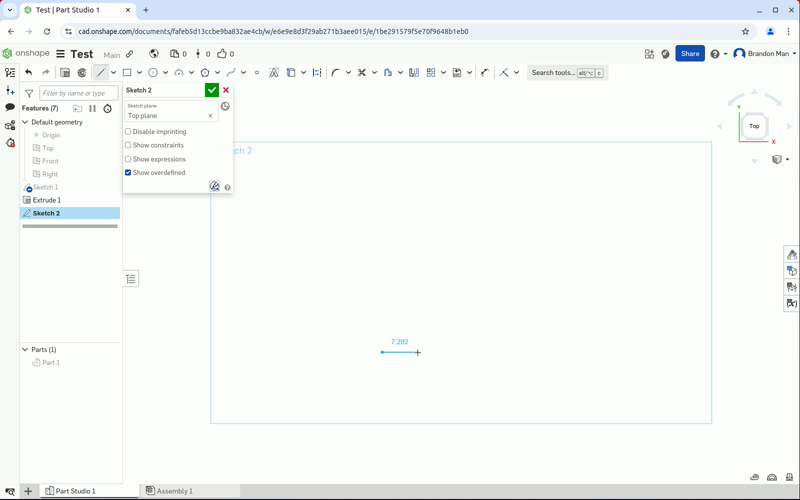
click(417, 352)
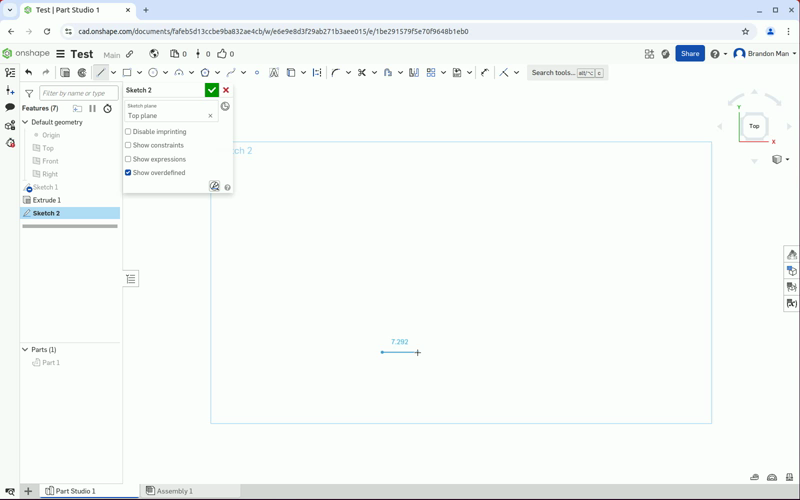
key_up(shift)
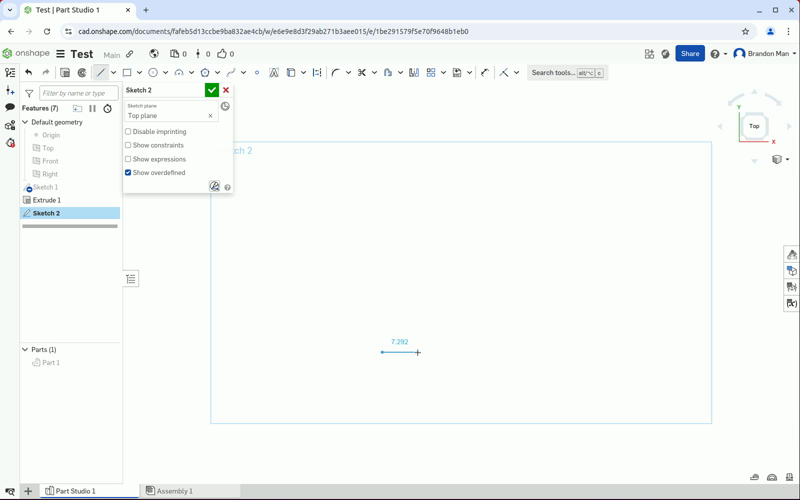
key_down(shift)
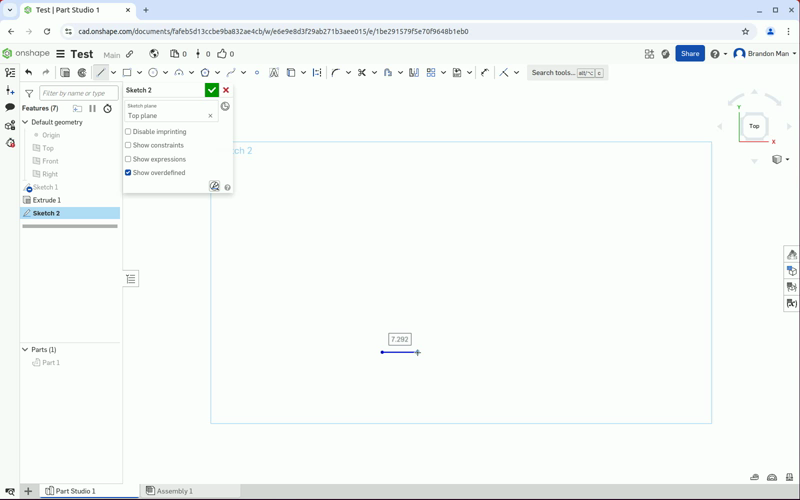
mouse_move(417, 282)
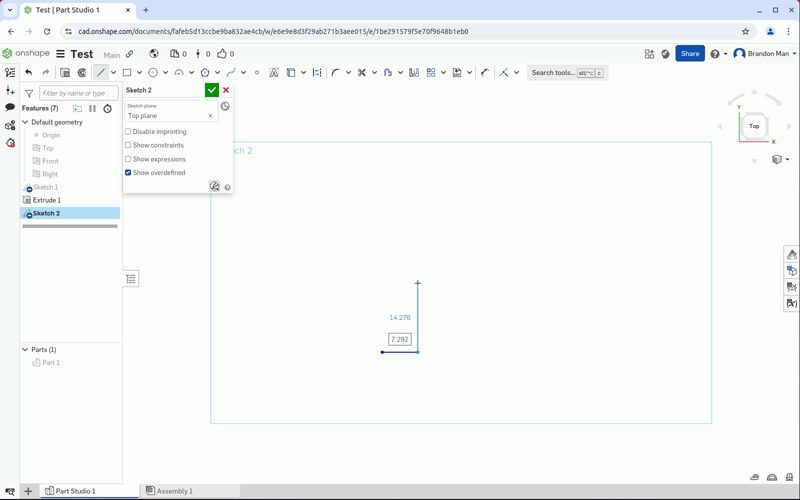
click(417, 282)
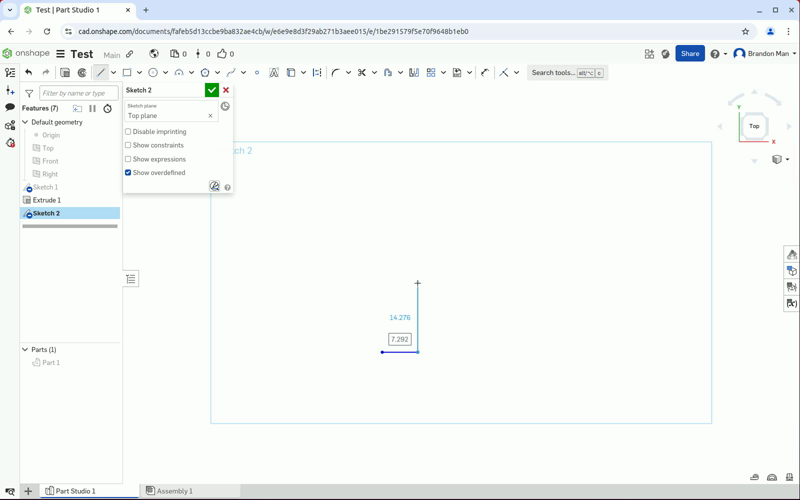
key_up(shift)
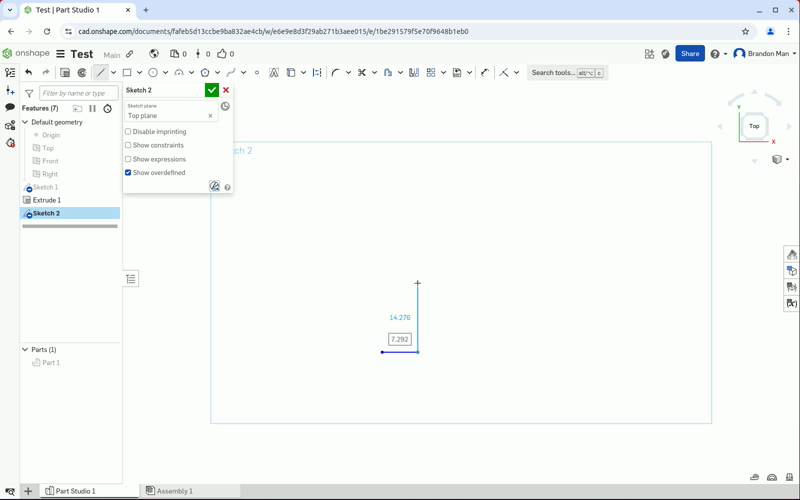
key_down(shift)
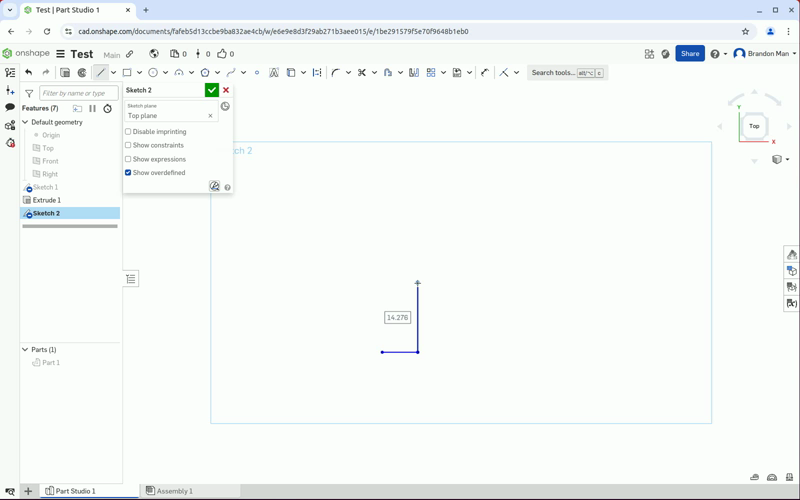
mouse_move(447, 282)
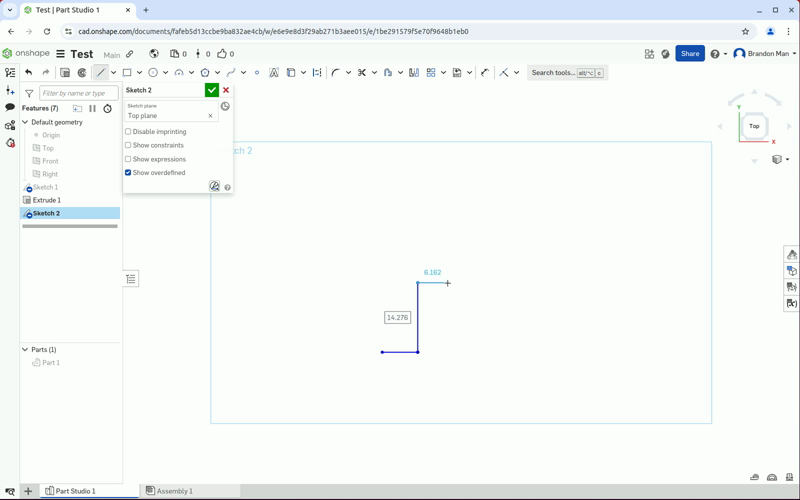
mouse_move(382, 282)
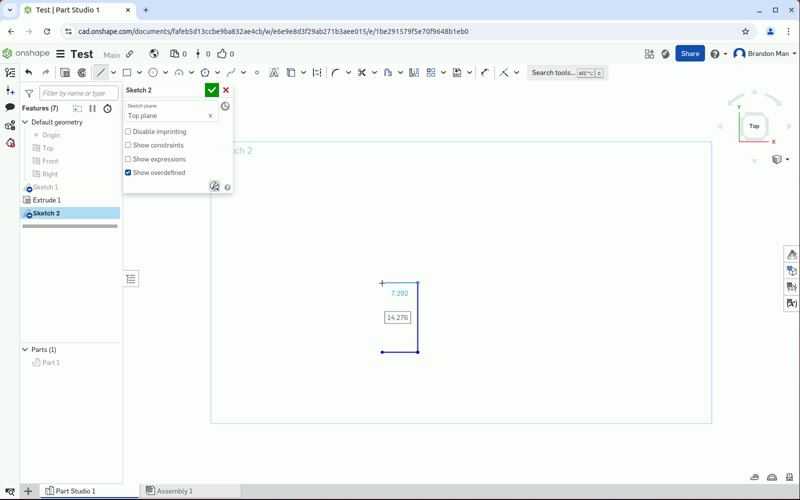
click(382, 282)
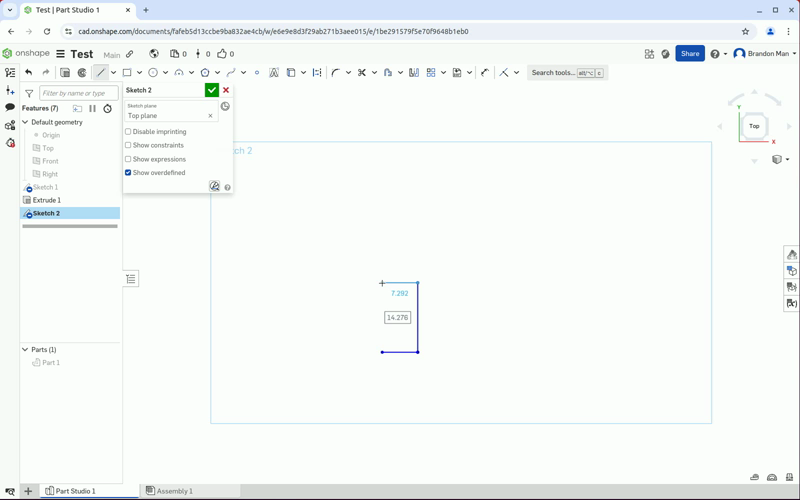
key_up(shift)
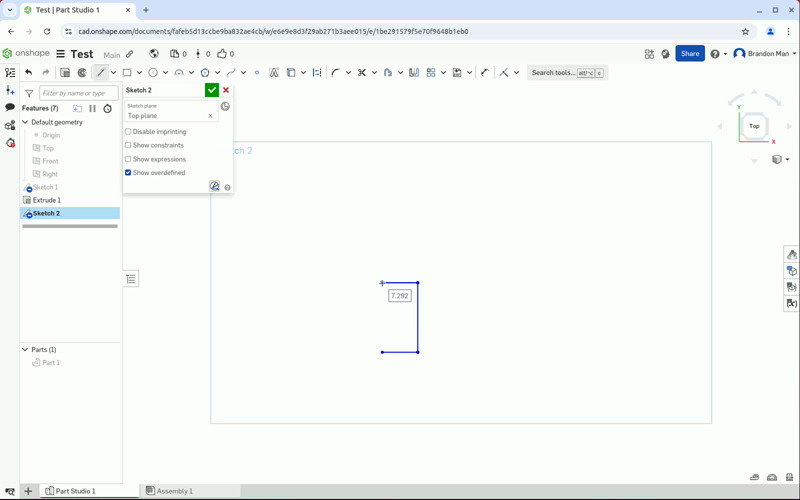
key_down(shift)
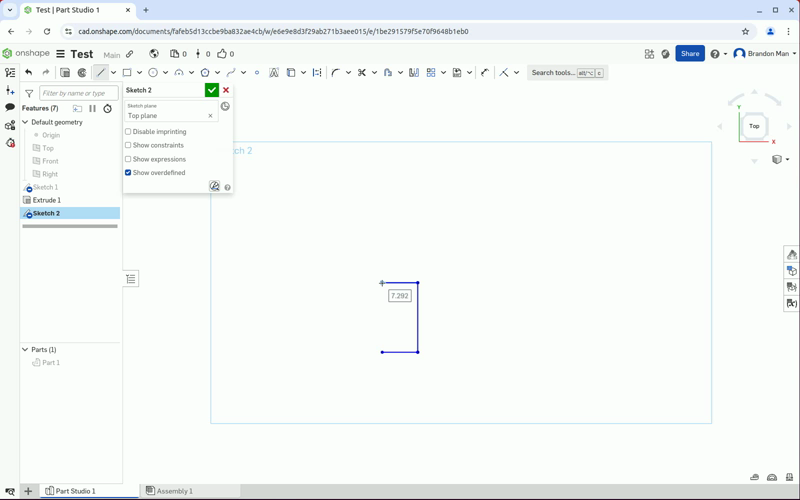
mouse_move(382, 352)
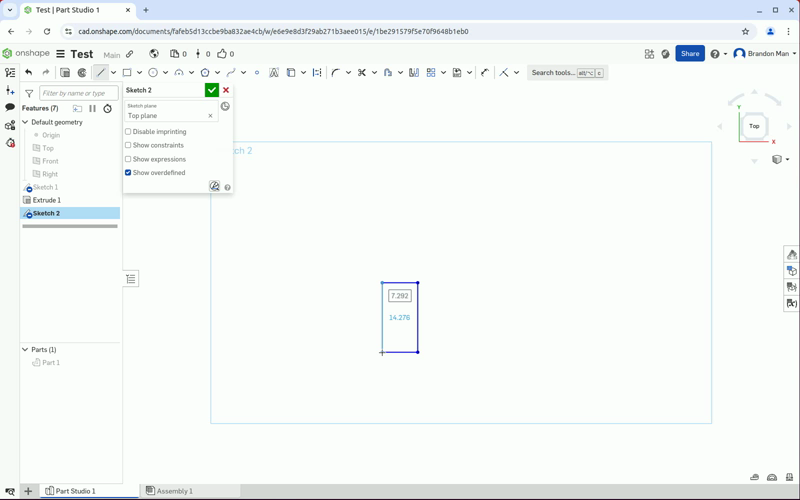
key_up(shift)
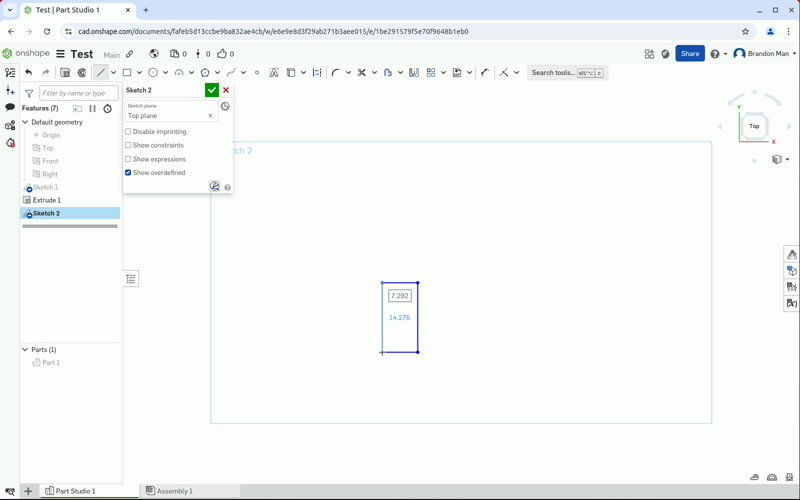
click(382, 352)
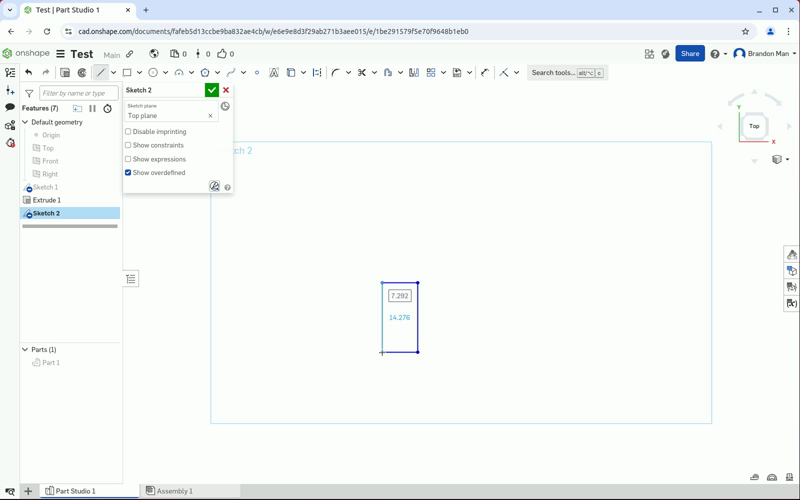
key(esc)
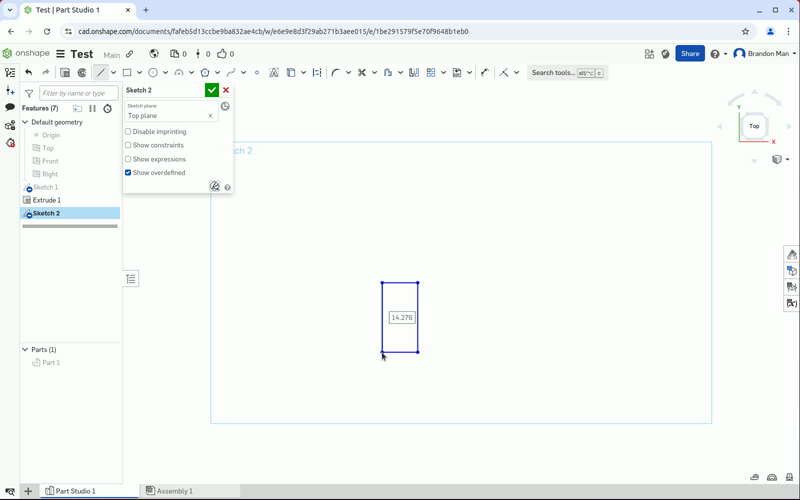
mouse_move(415, 323)
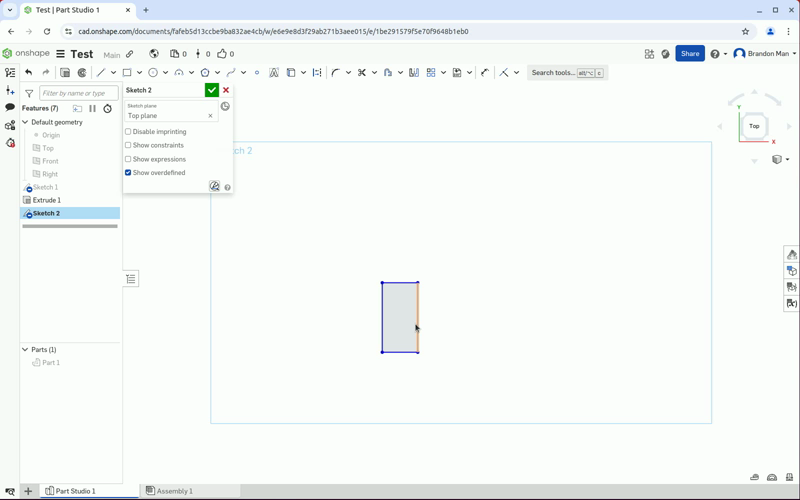
click(415, 323)
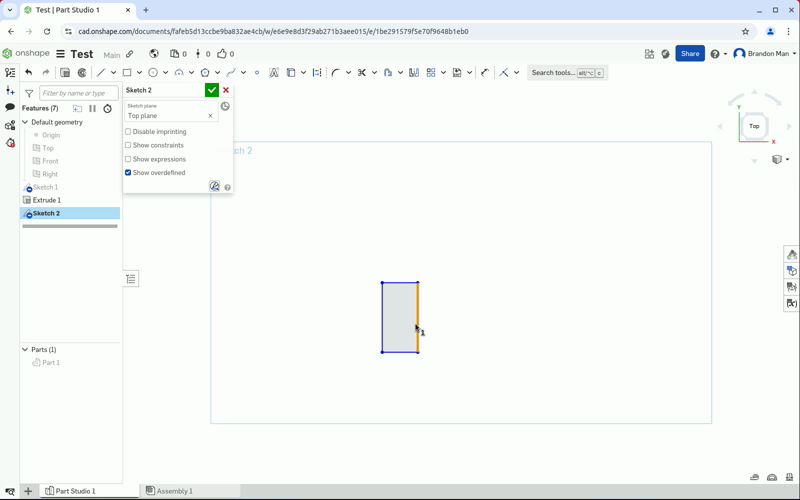
mouse_move(73, 352)
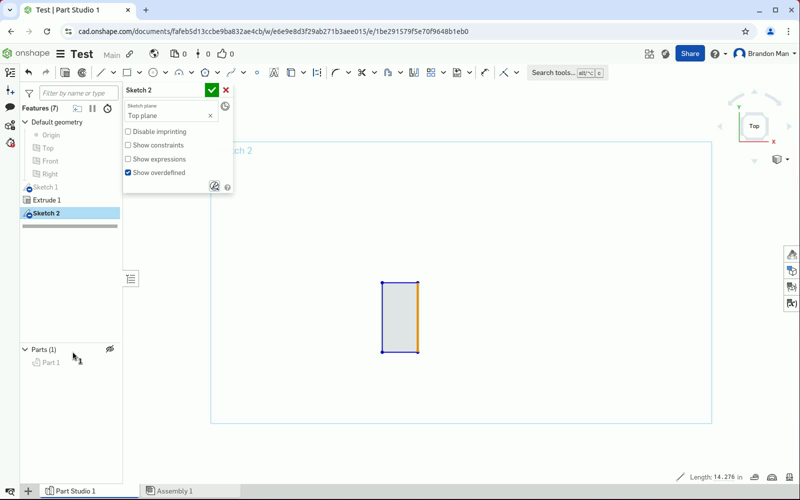
key(shift+y)
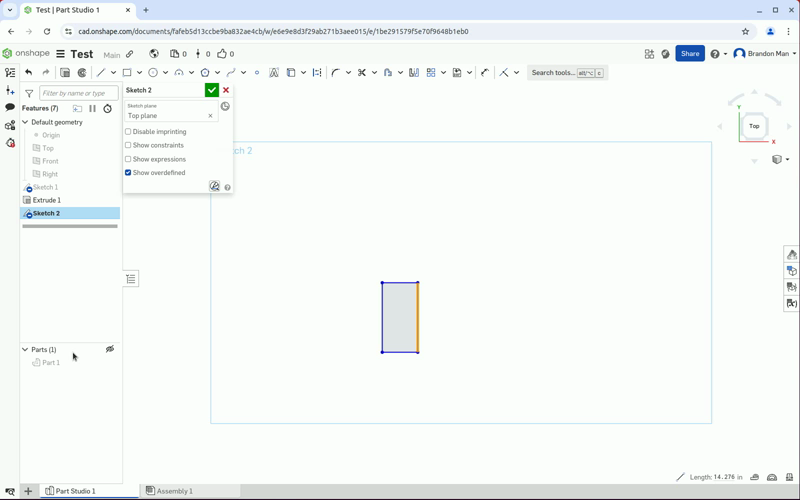
key(shift+e)
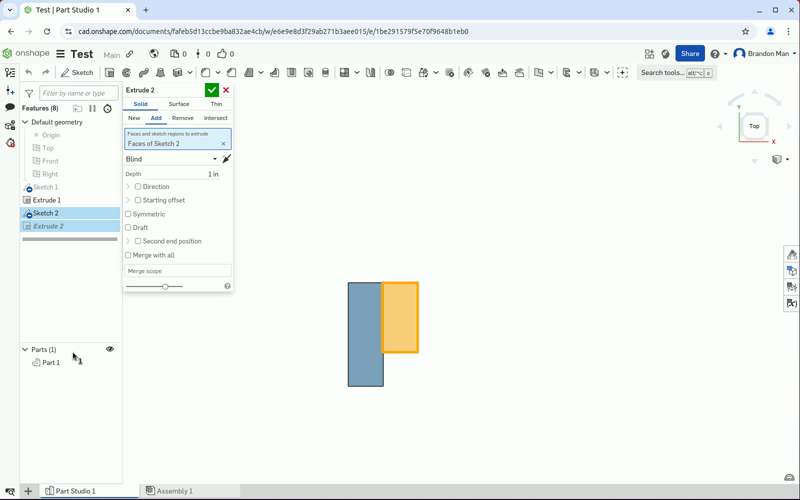
mouse_move(143, 106)
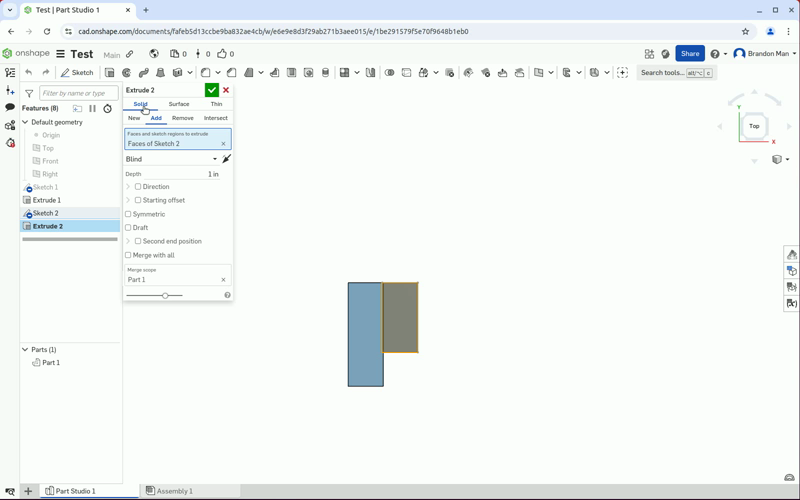
click(143, 106)
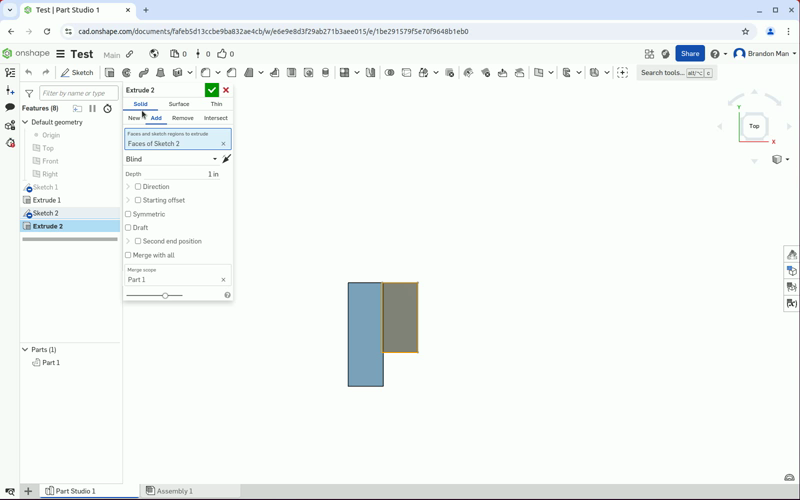
mouse_move(137, 120)
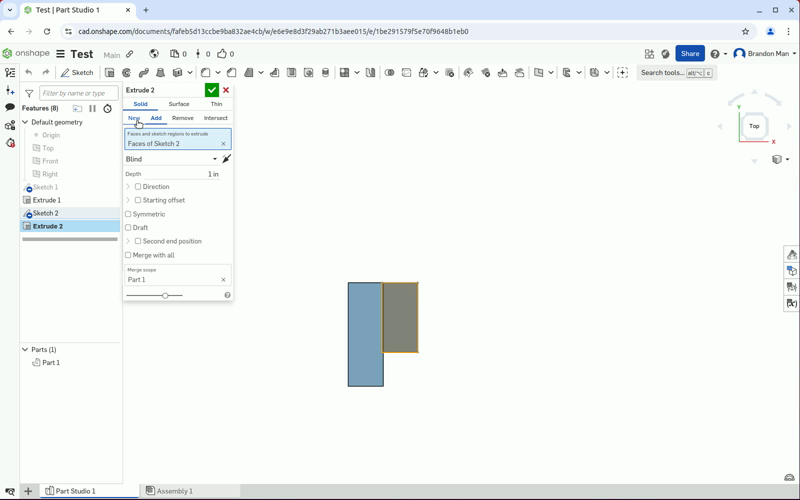
click(137, 120)
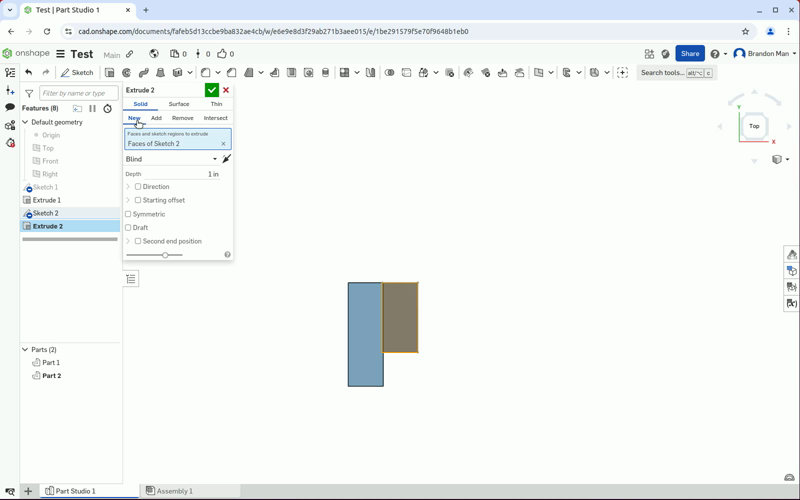
key(tab, 4)
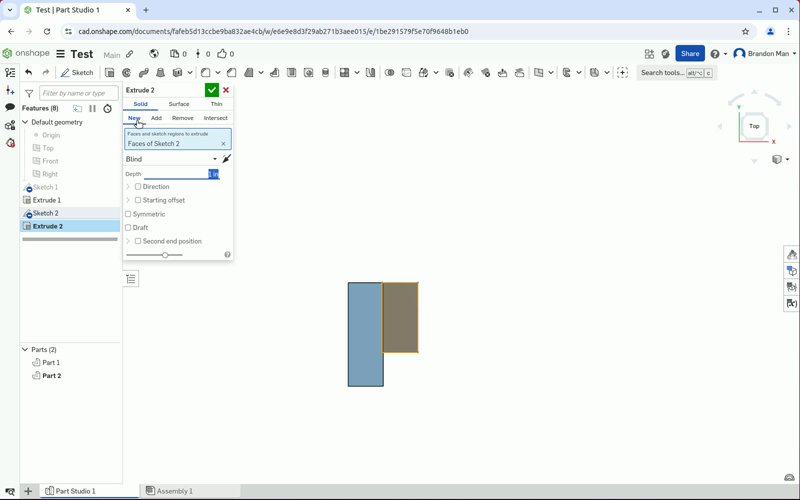
text(6.981)
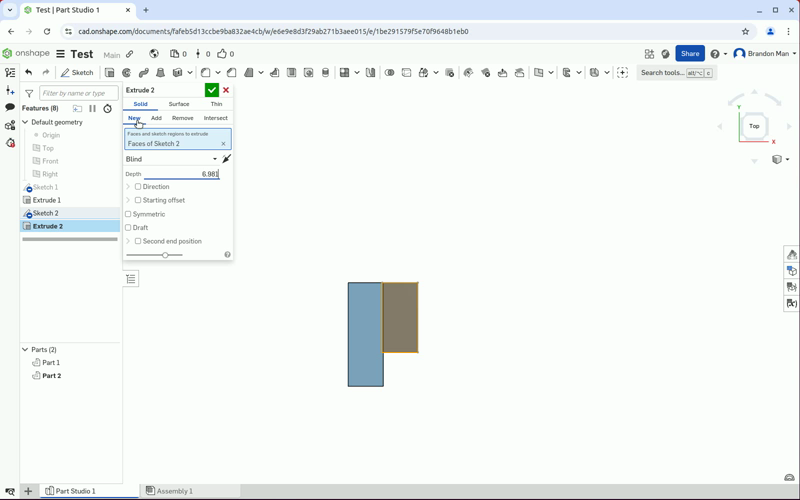
key(enter)
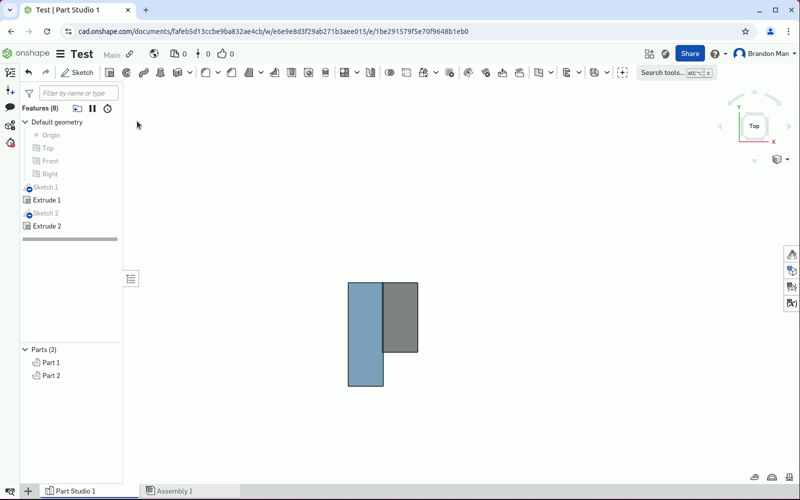
key(shift+h)
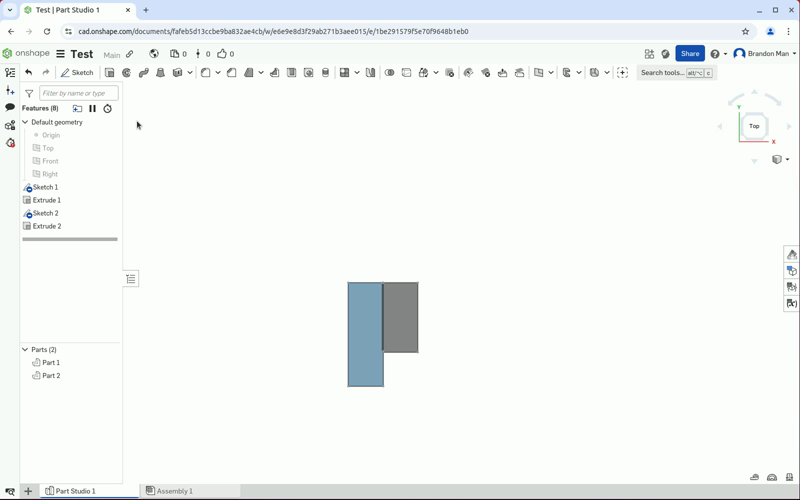
key(shift+h)
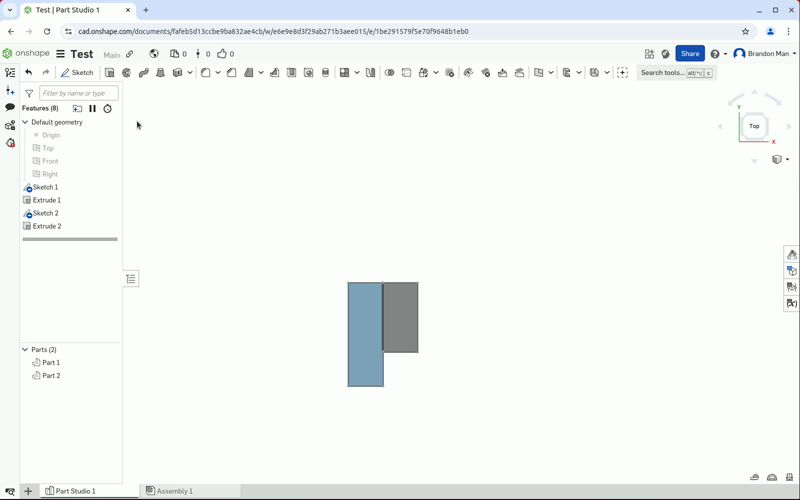
key(shift+7)
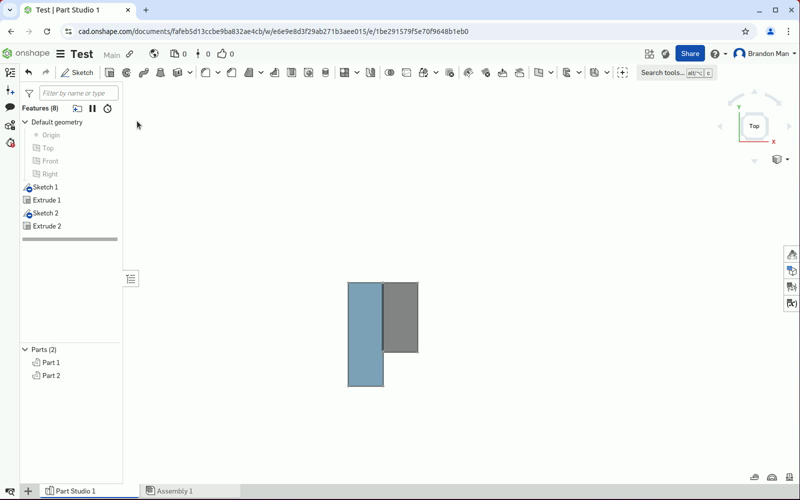
key(up, 3)
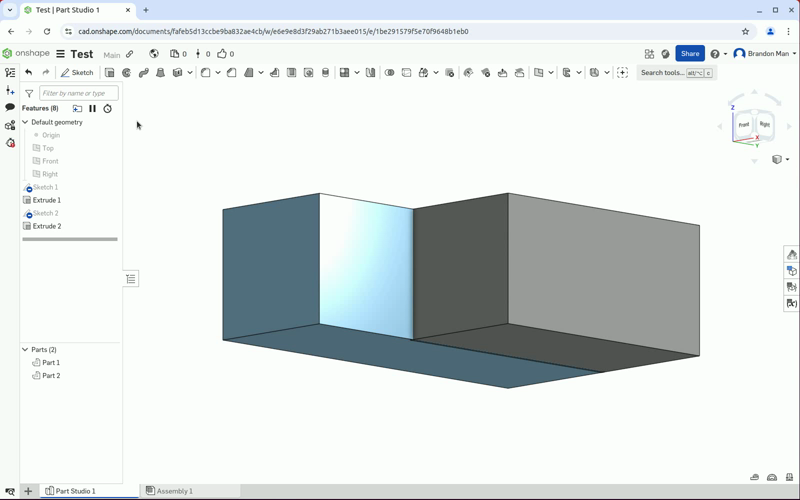
key(left, 3)
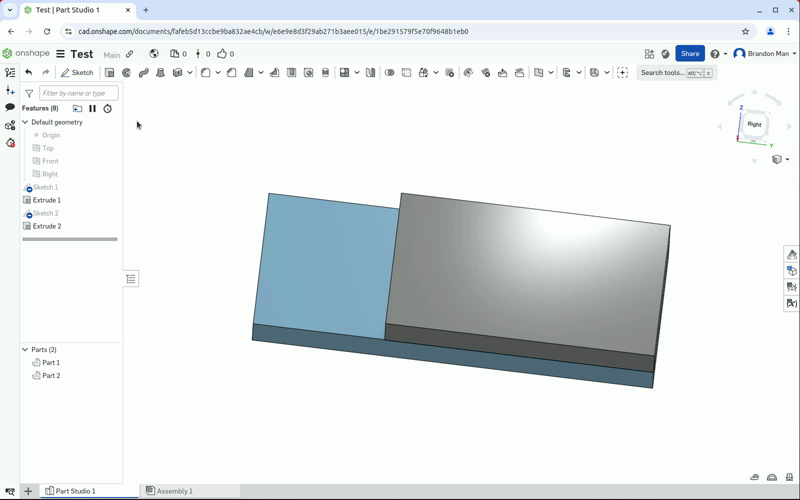
key(right, 3)
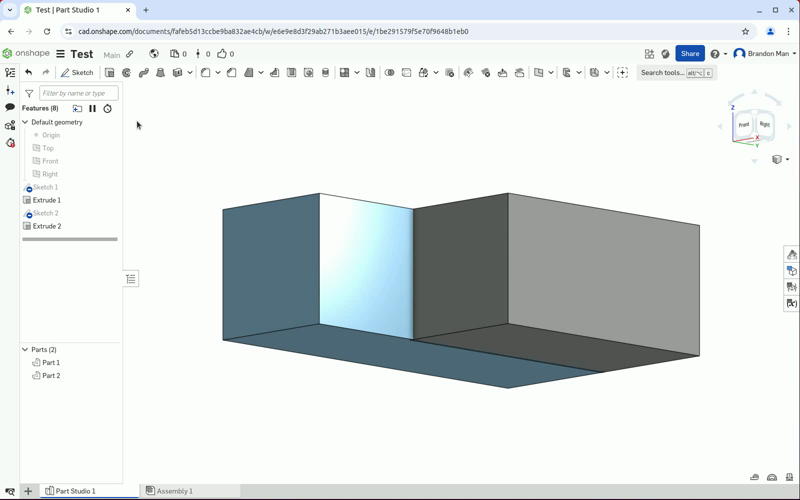
key(down, 3)
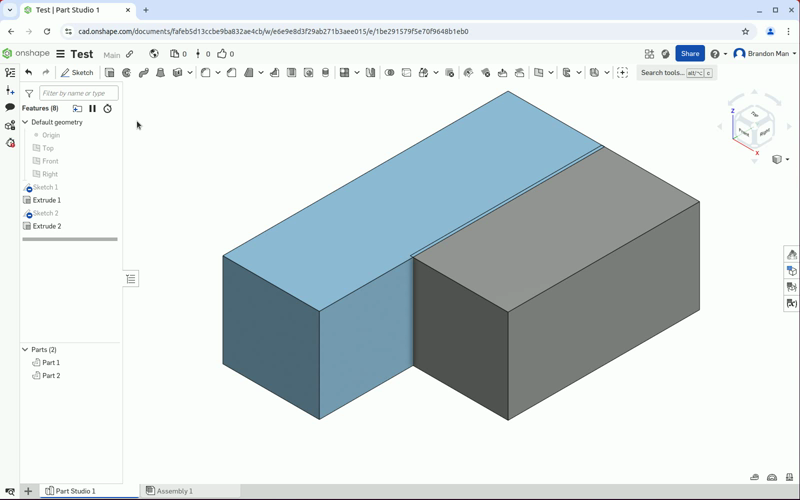
mouse_move(73, 189)
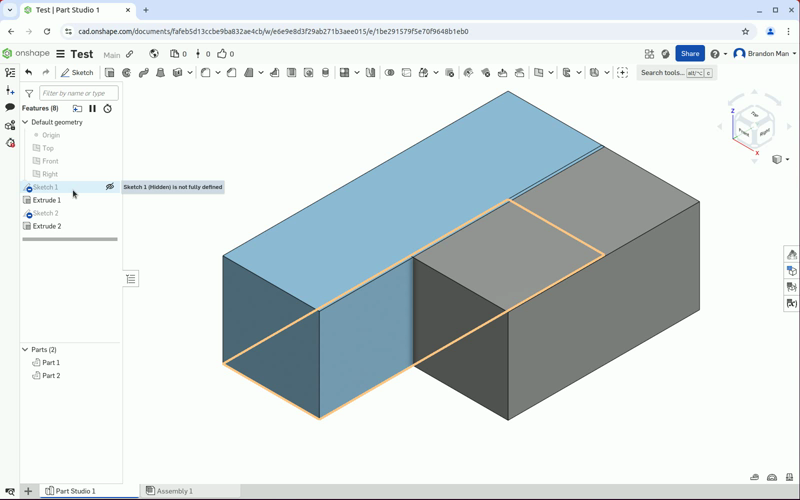
click(73, 189)